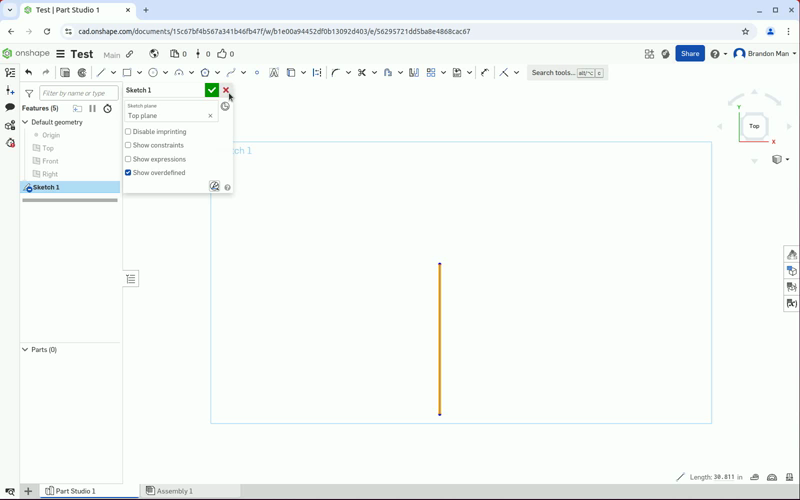
key(shift+h)
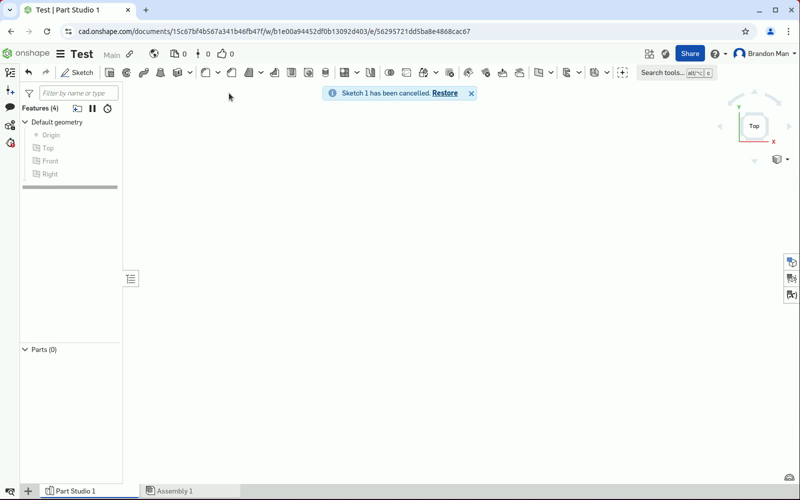
mouse_move(73, 352)
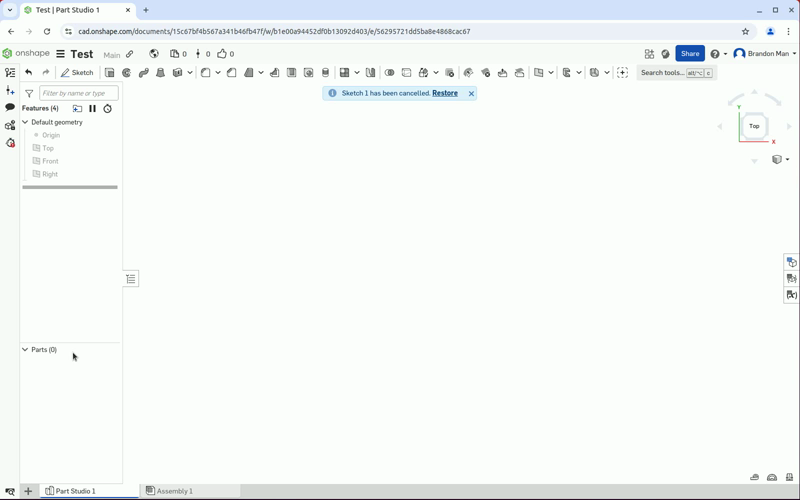
key(y)
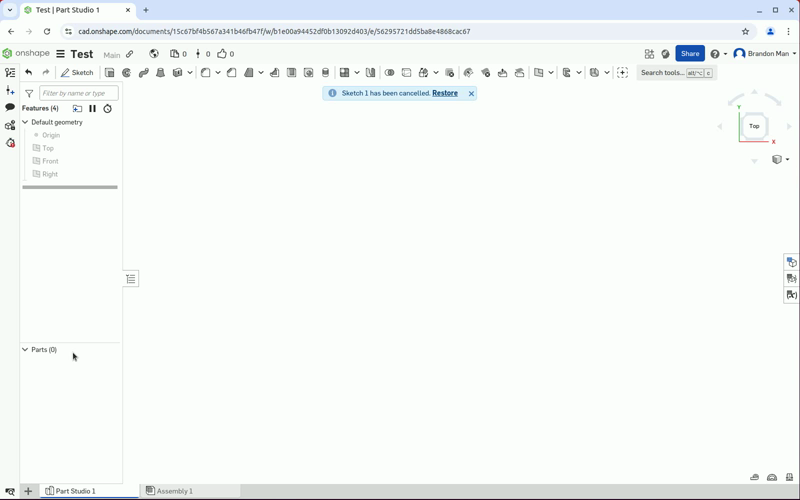
key(shift+p)
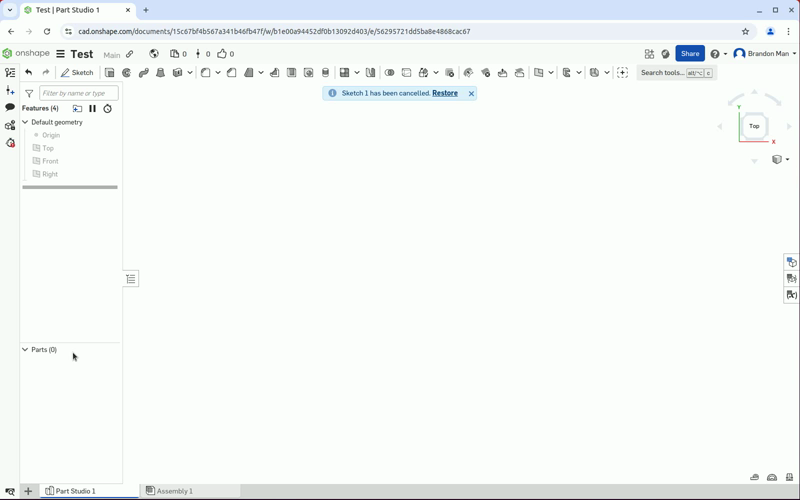
key(space)
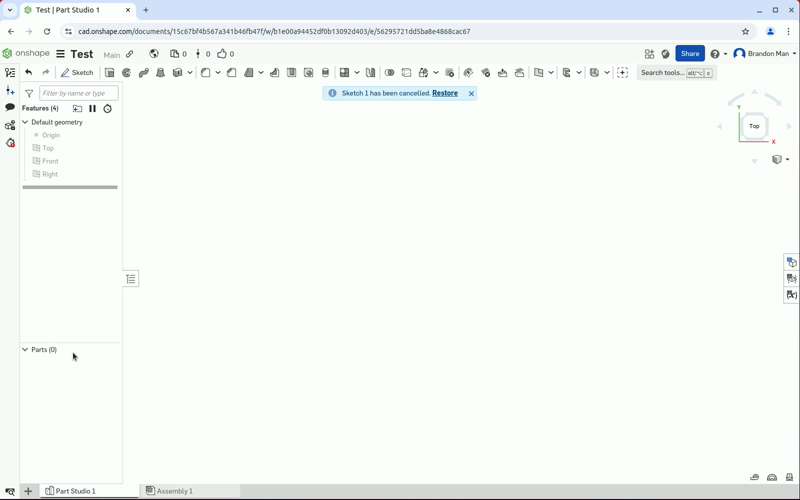
key_down(shift)
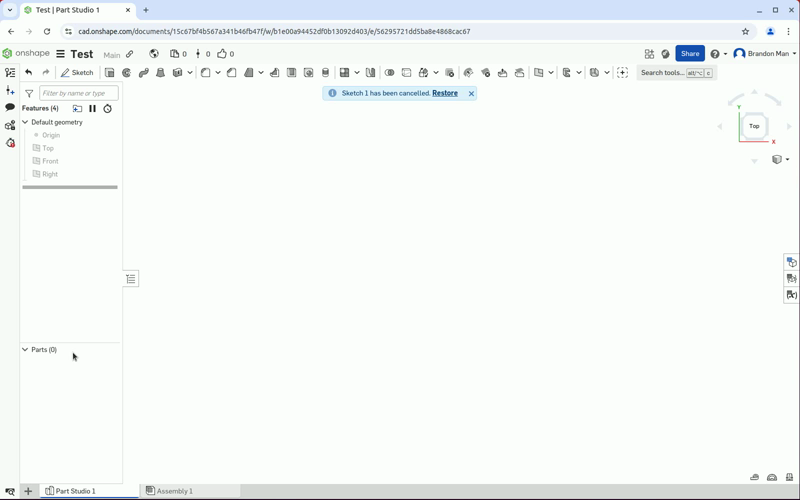
key(up)
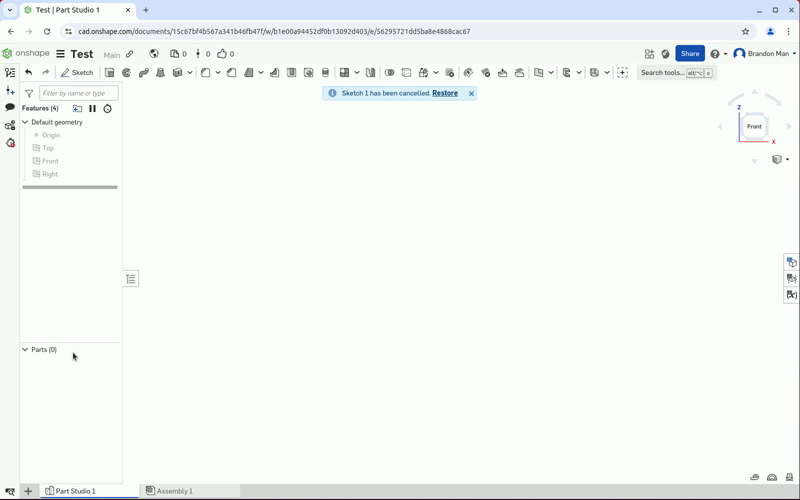
key_up(shift)
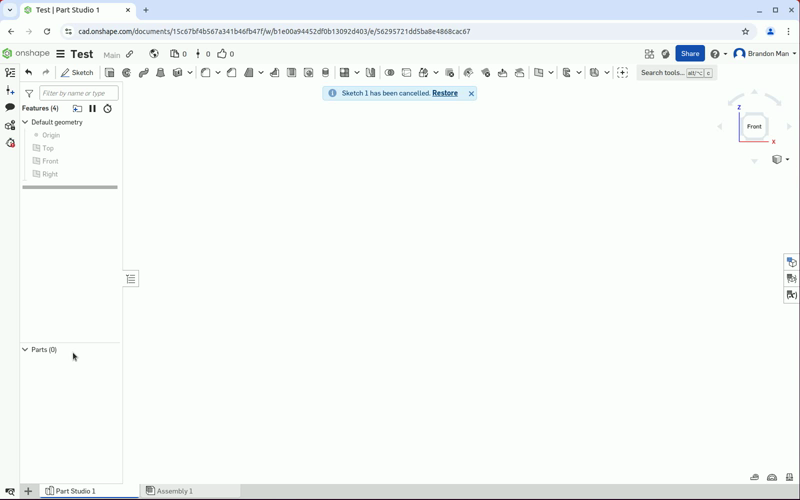
mouse_move(73, 352)
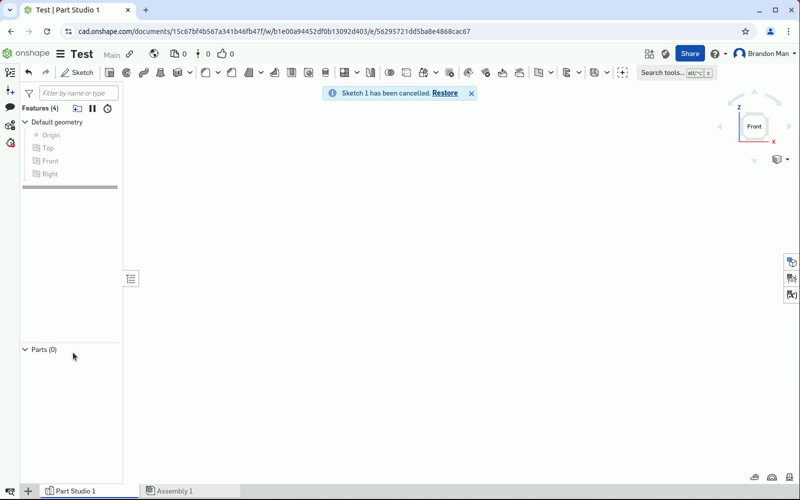
key(shift+y)
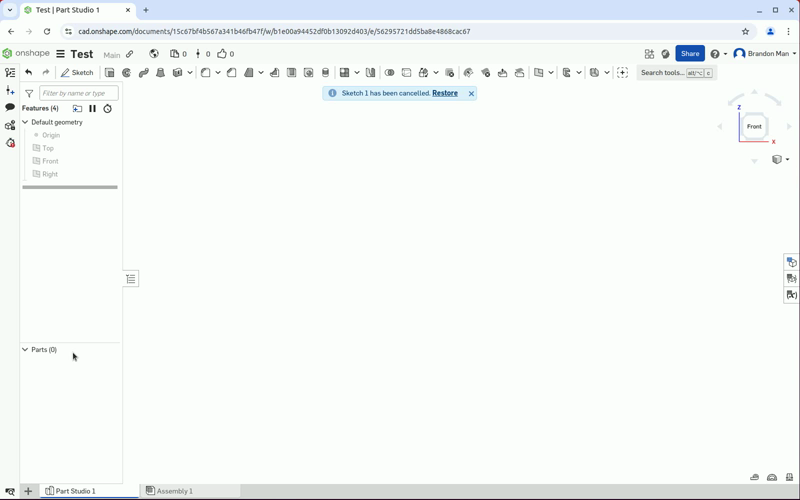
key(shift+s)
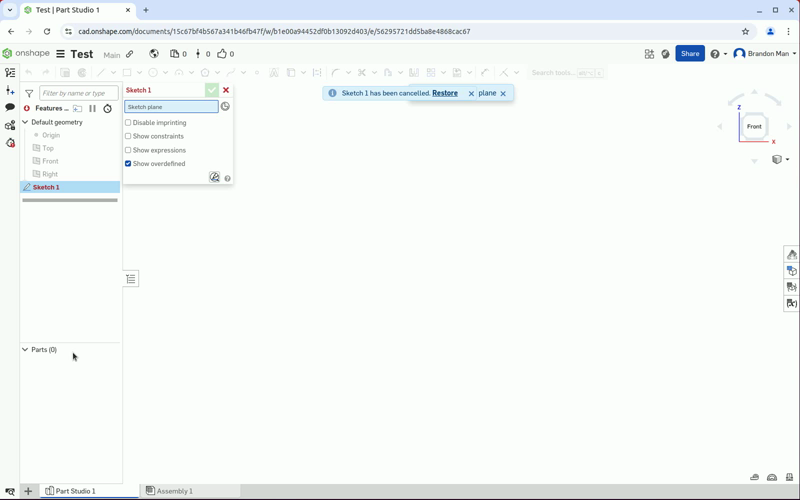
mouse_move(73, 163)
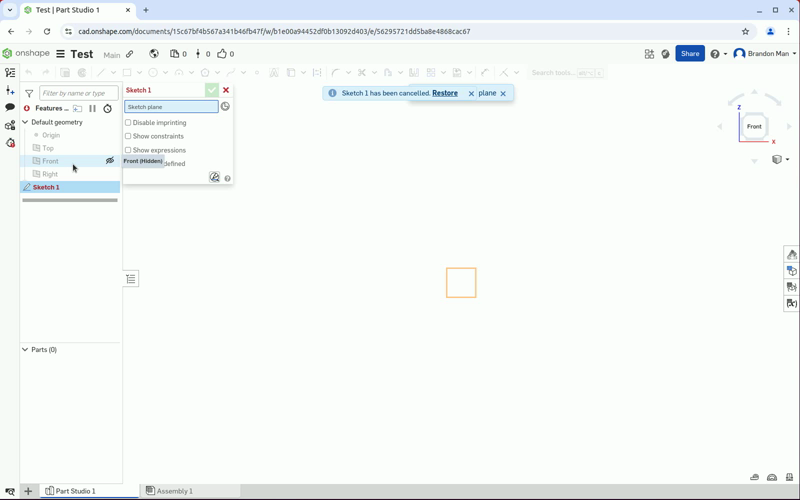
click(73, 163)
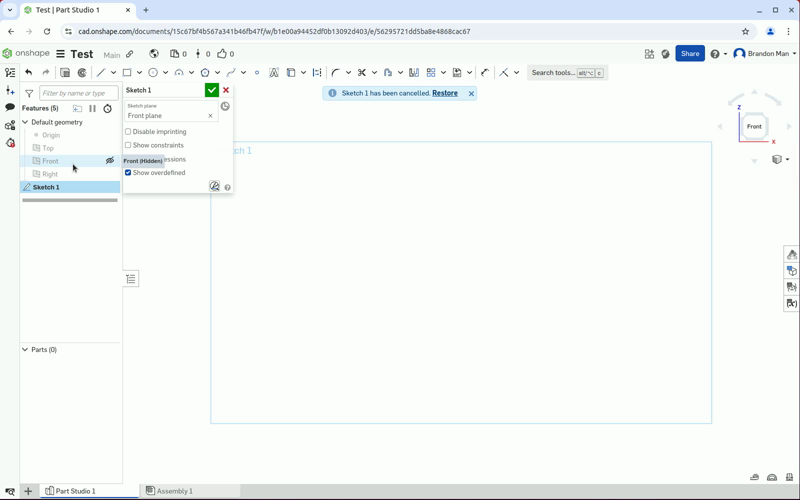
mouse_move(73, 352)
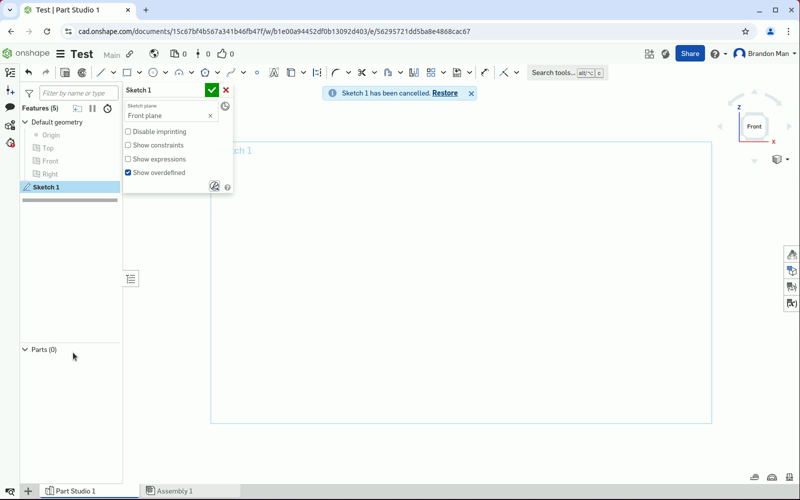
key(y)
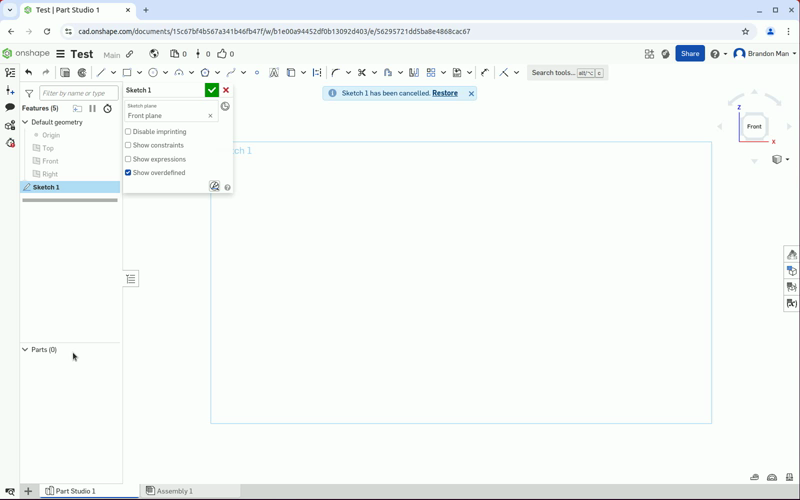
key(l)
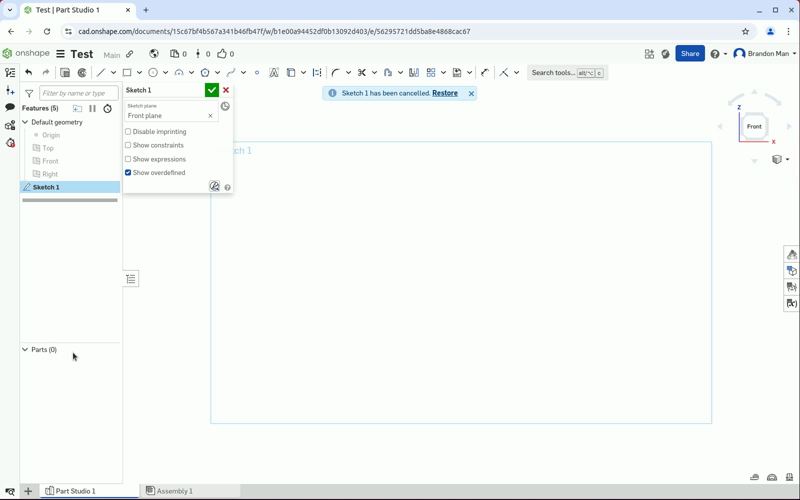
key_down(shift)
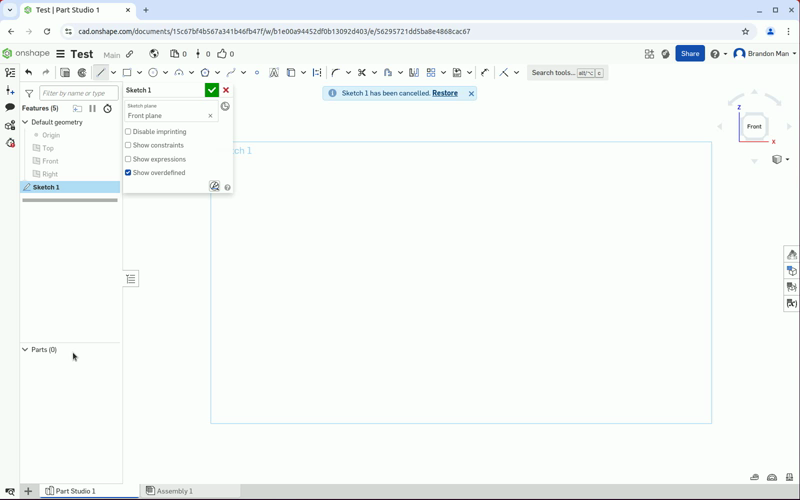
mouse_move(348, 282)
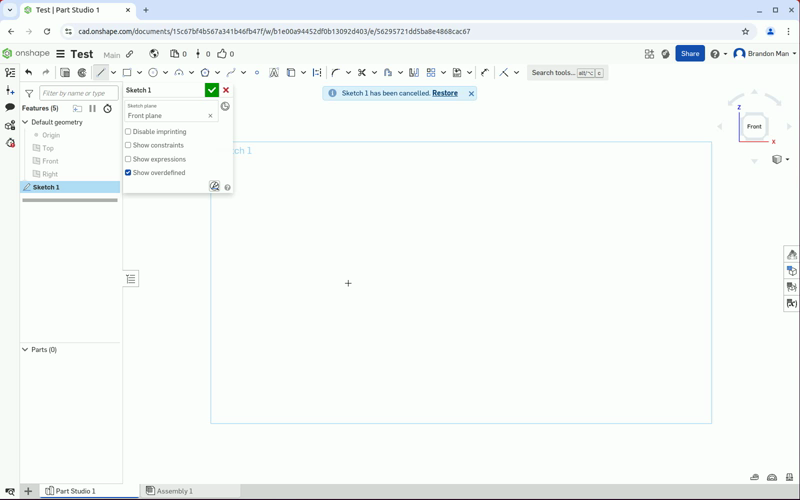
click(348, 282)
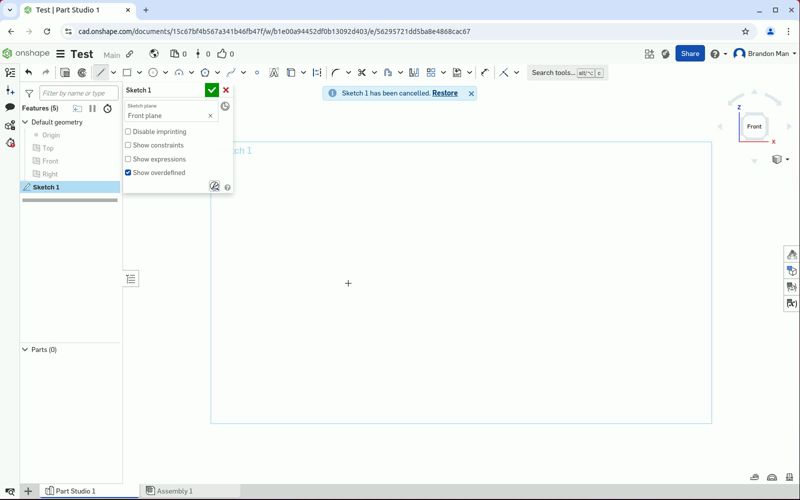
key_up(shift)
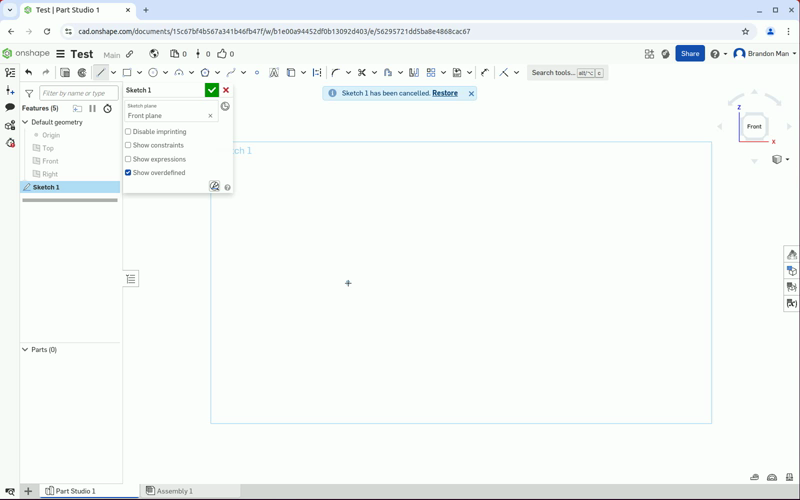
key_down(shift)
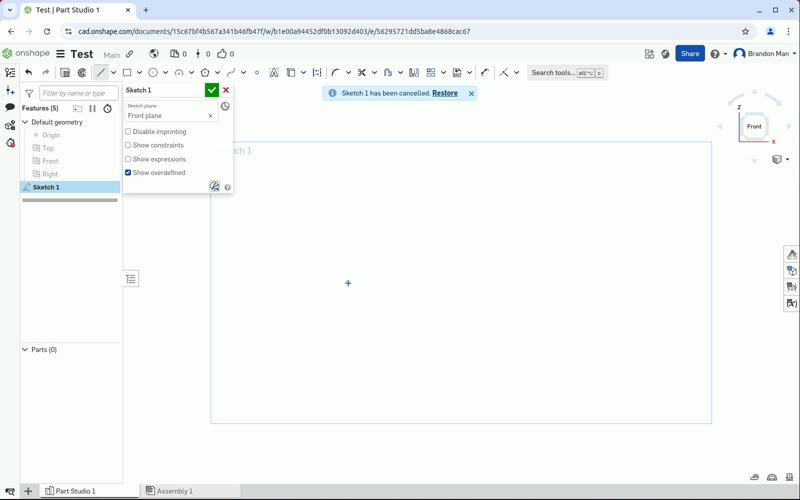
mouse_move(460, 282)
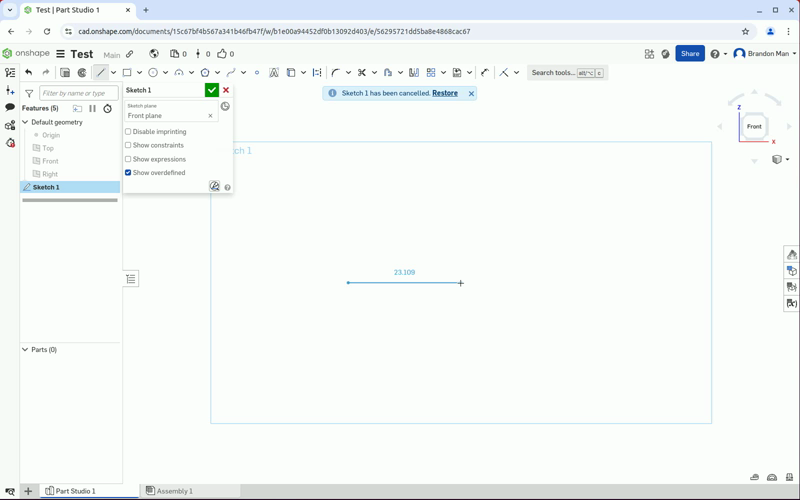
click(460, 282)
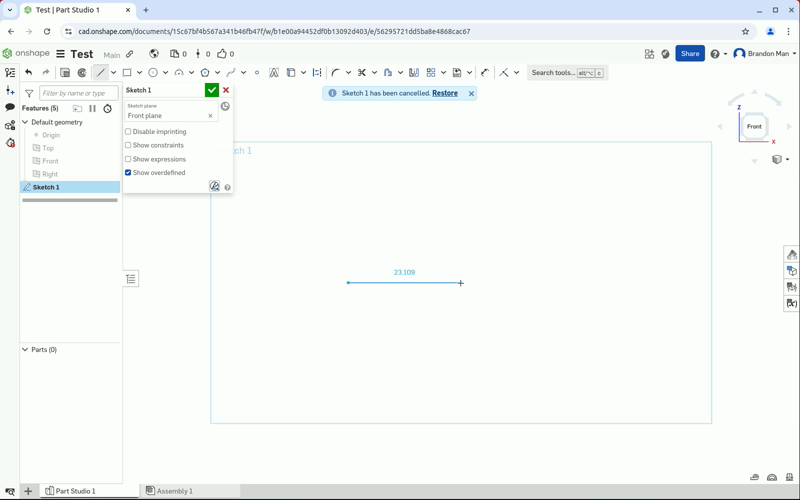
key_up(shift)
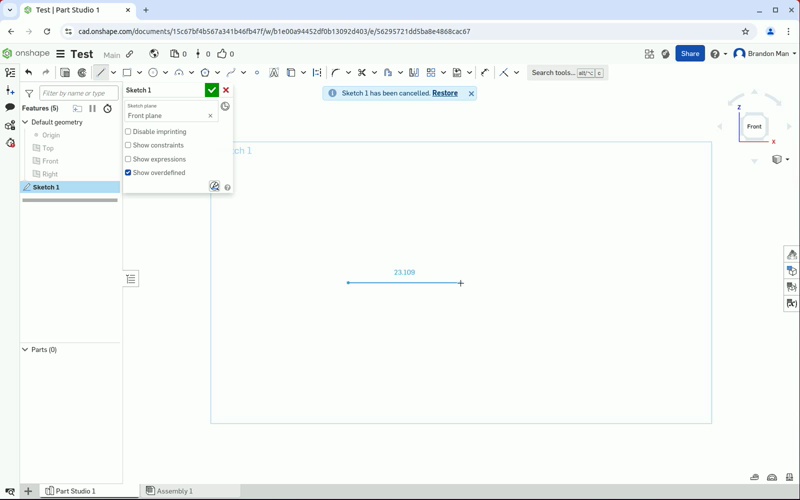
key_down(shift)
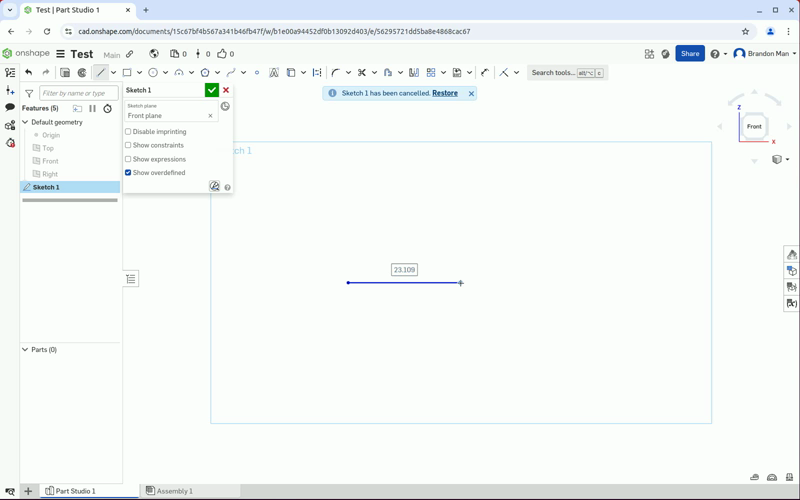
mouse_move(490, 282)
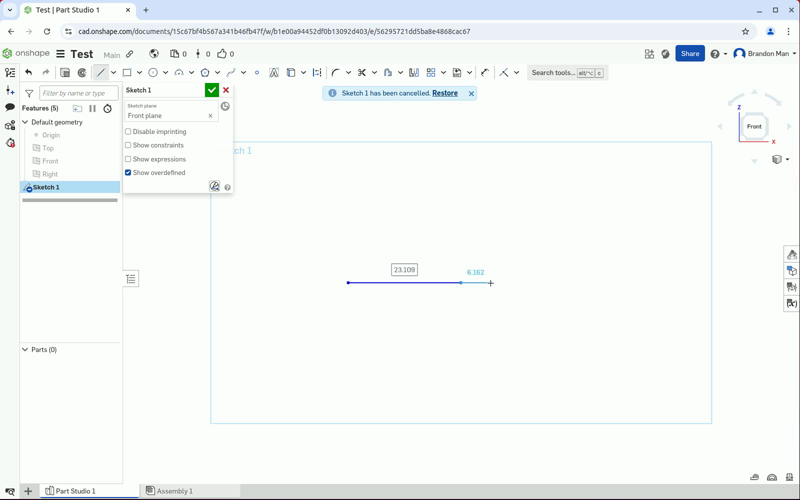
mouse_move(460, 231)
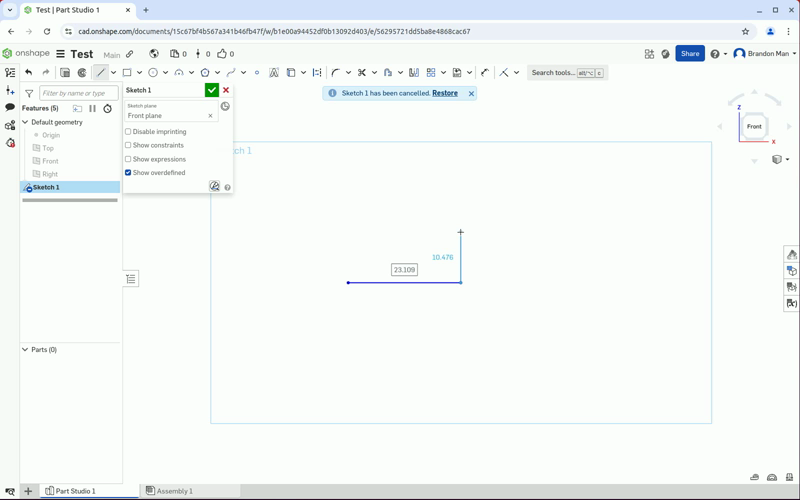
click(460, 231)
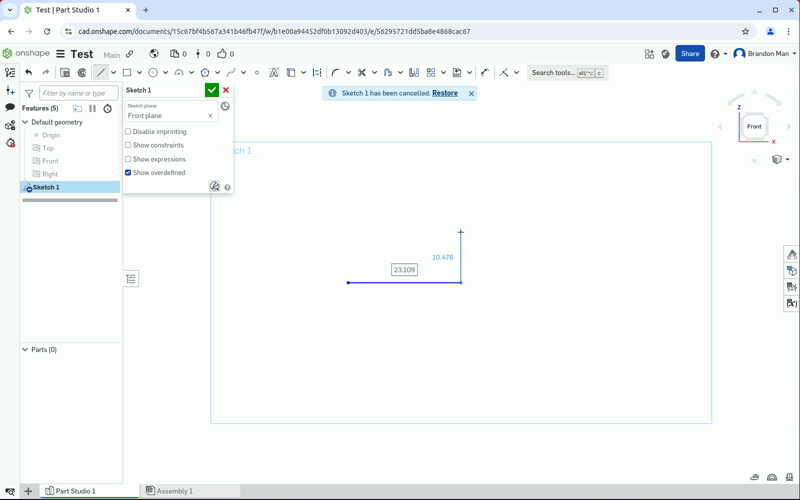
key_up(shift)
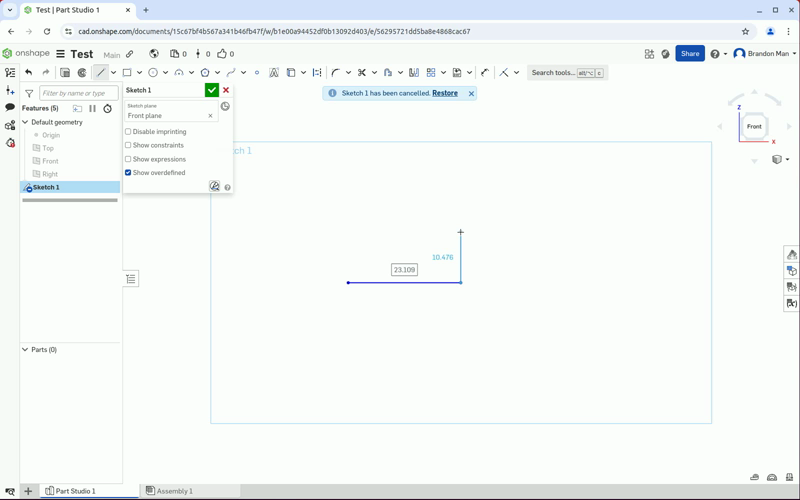
key_down(shift)
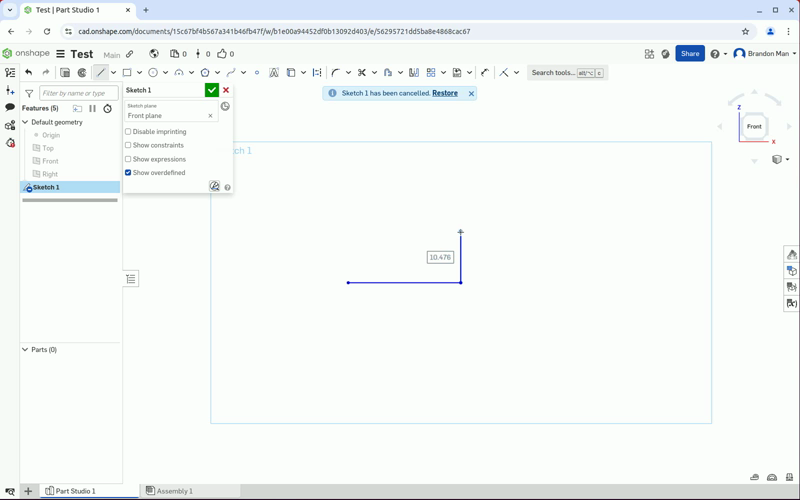
mouse_move(348, 231)
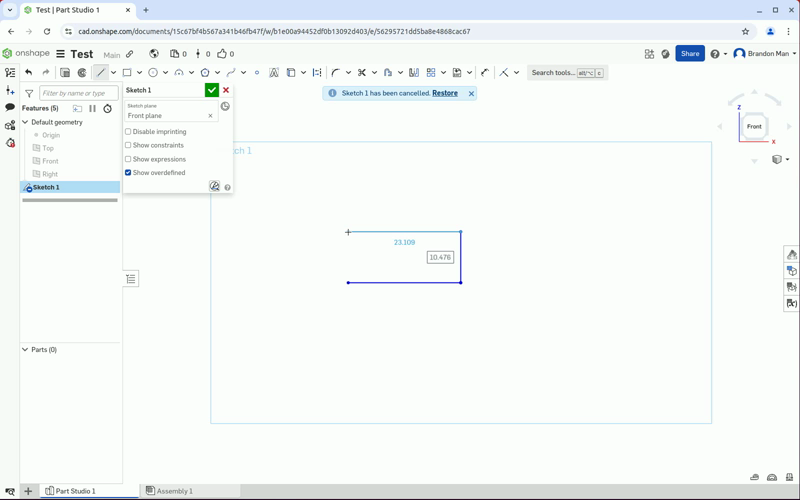
click(348, 231)
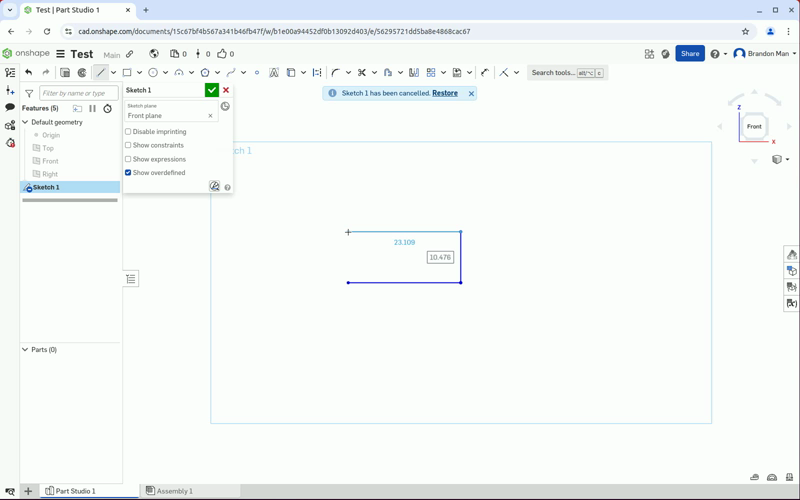
key_up(shift)
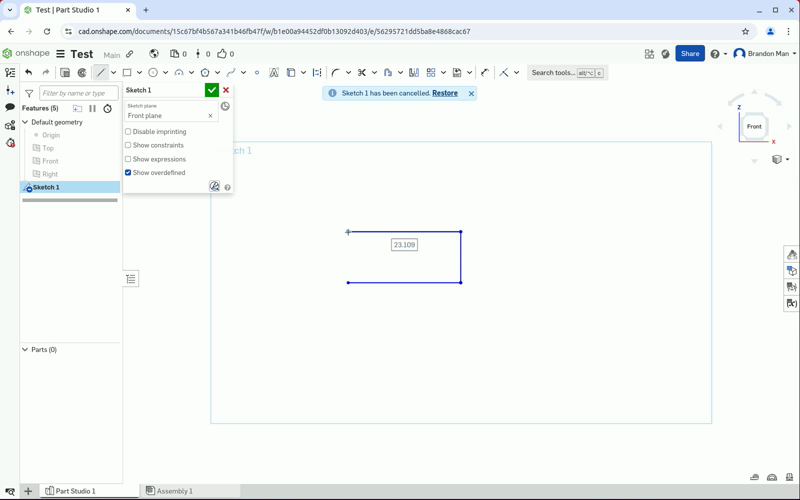
mouse_move(378, 231)
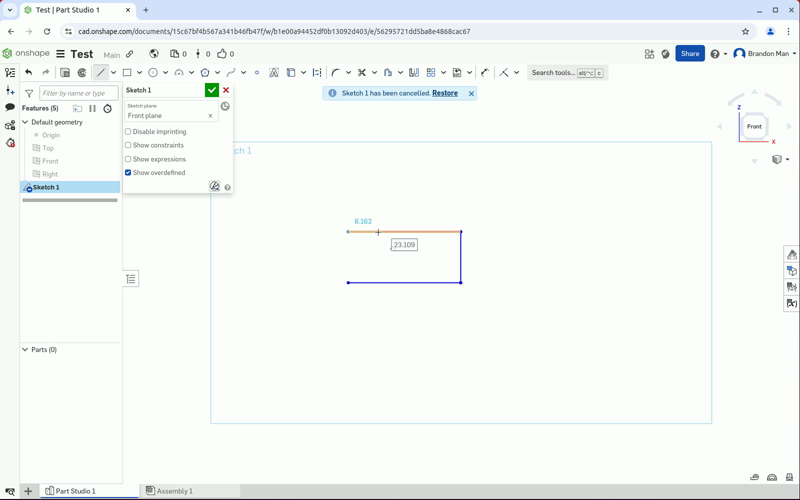
key_down(shift)
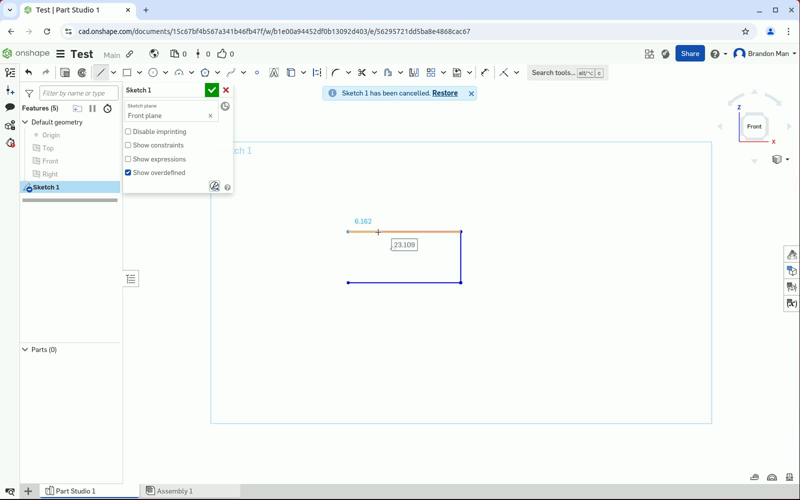
mouse_move(348, 282)
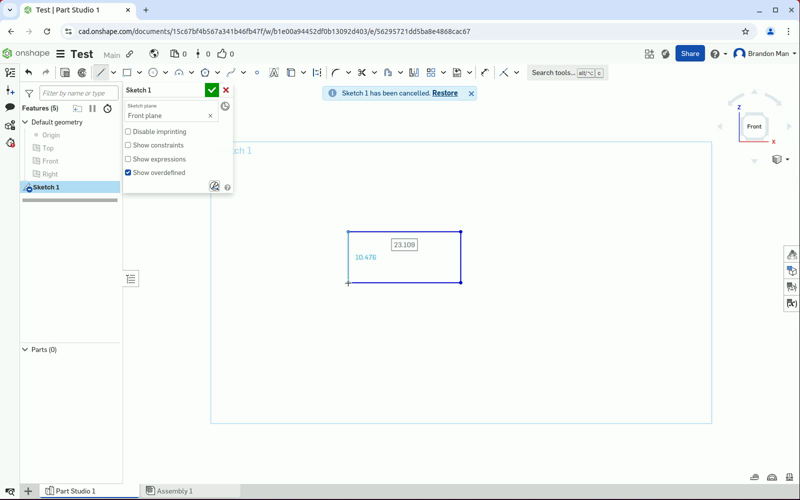
key_up(shift)
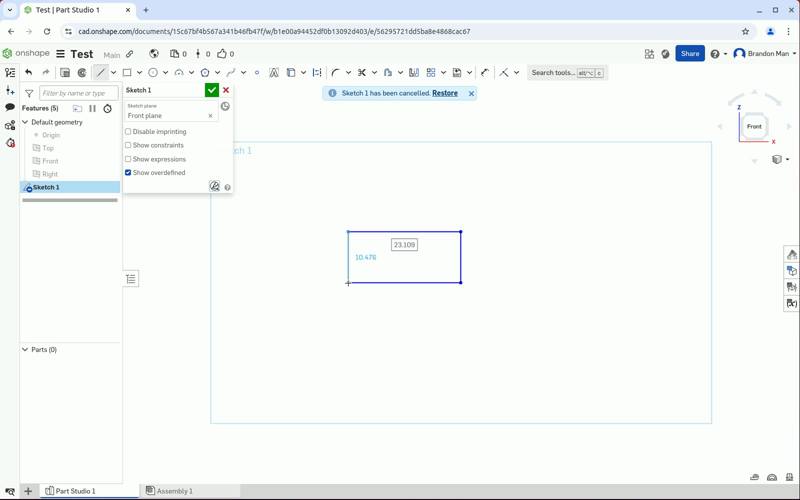
click(348, 282)
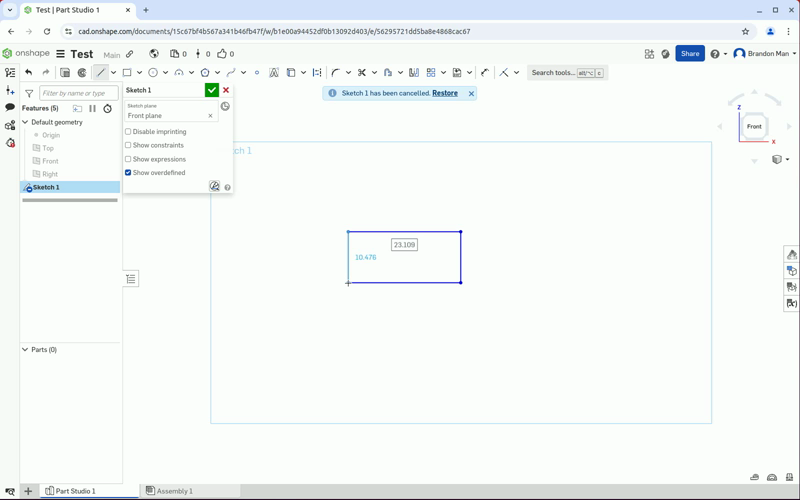
key(esc)
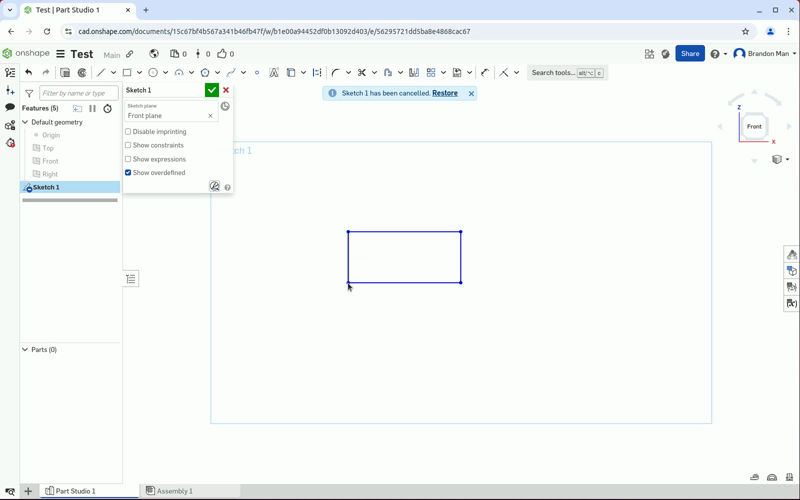
mouse_move(353, 255)
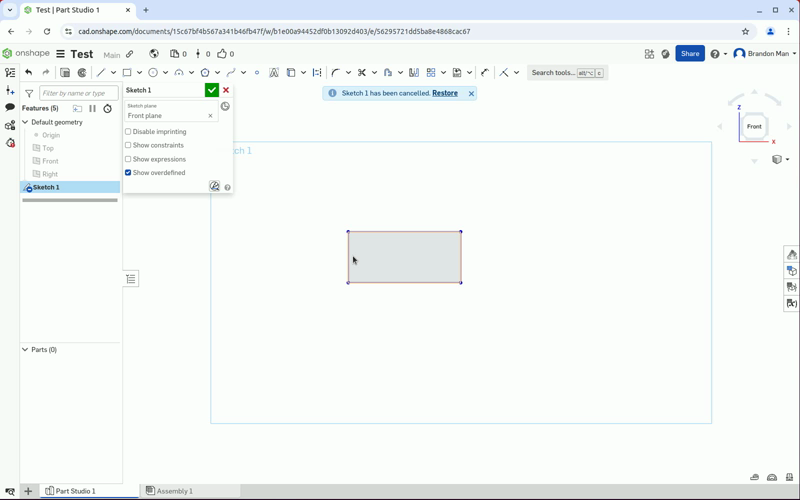
click(353, 255)
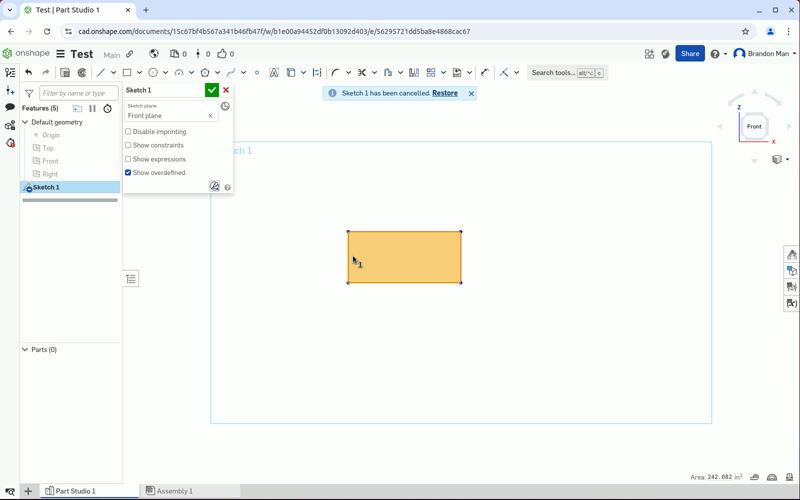
mouse_move(73, 352)
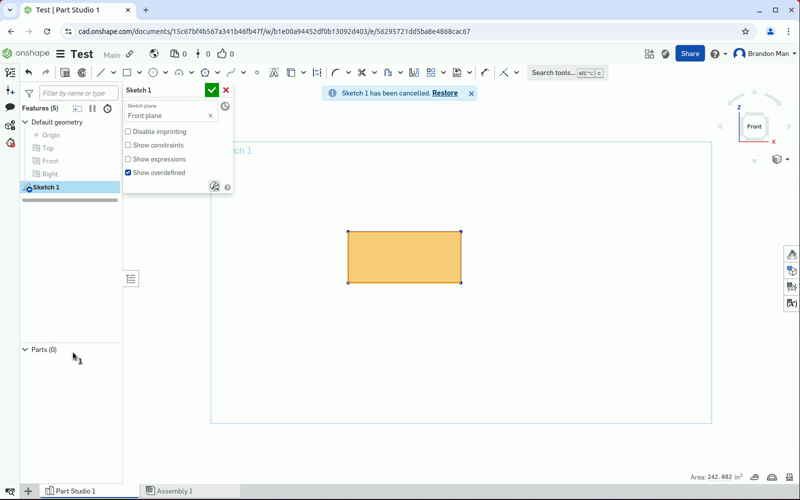
key(shift+y)
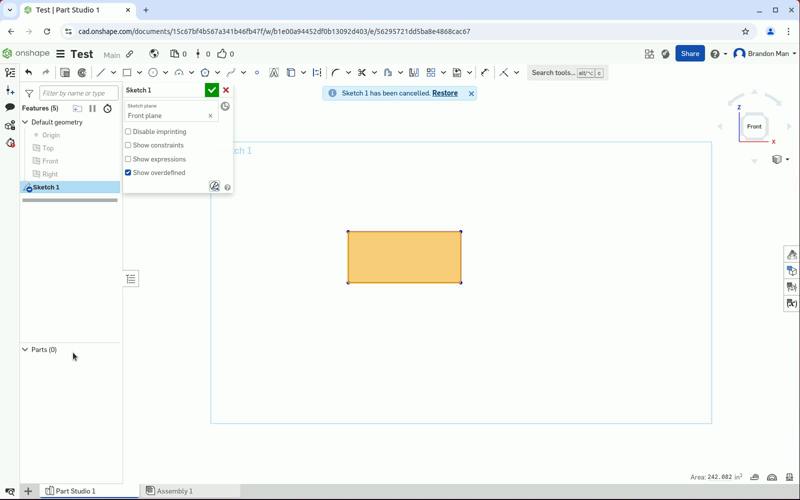
key(shift+e)
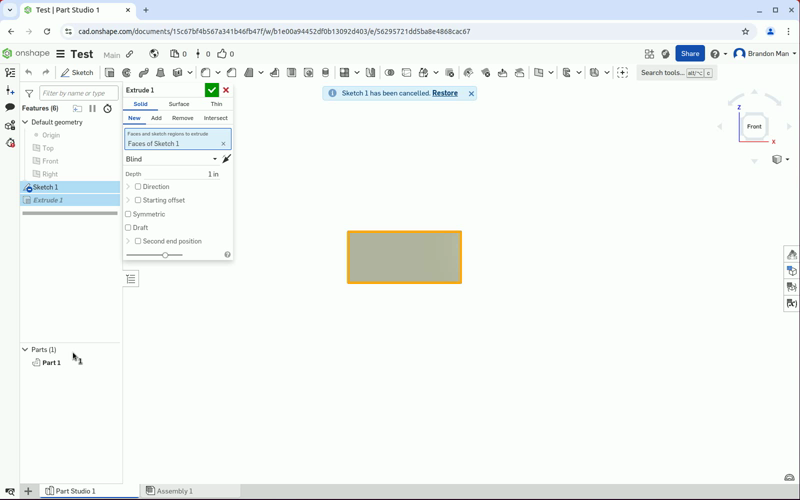
mouse_move(143, 106)
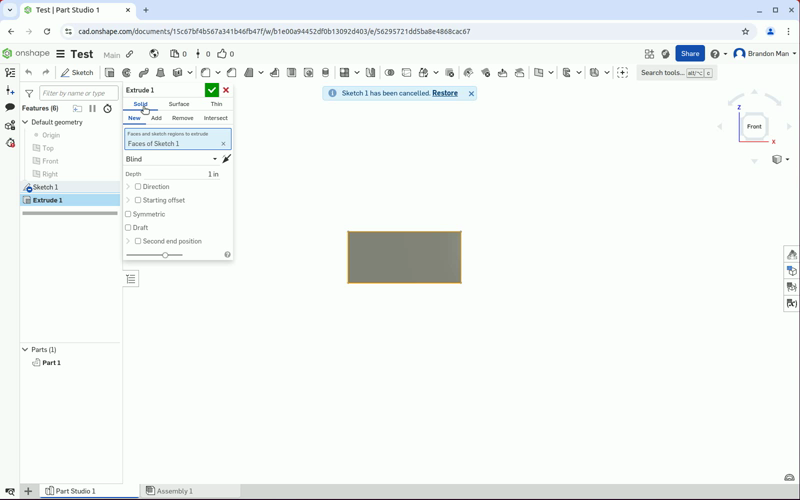
click(143, 106)
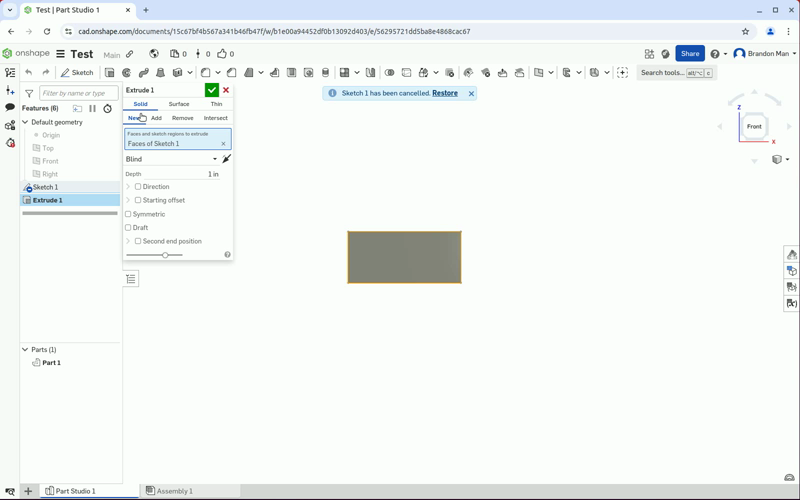
mouse_move(137, 120)
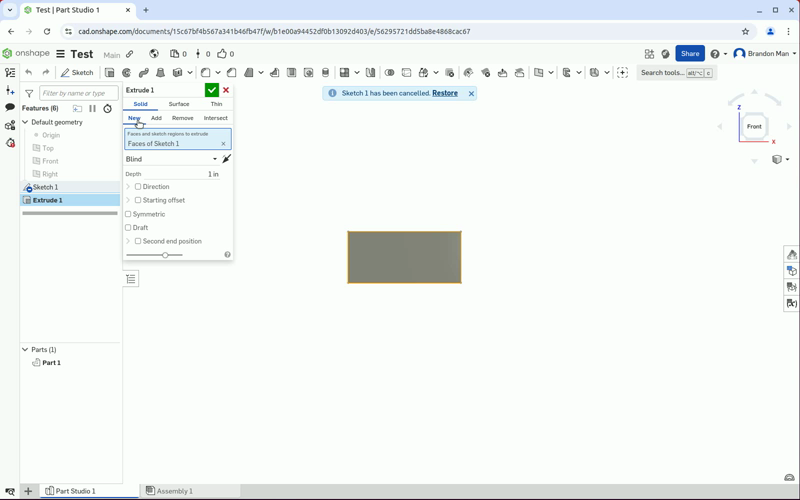
click(137, 120)
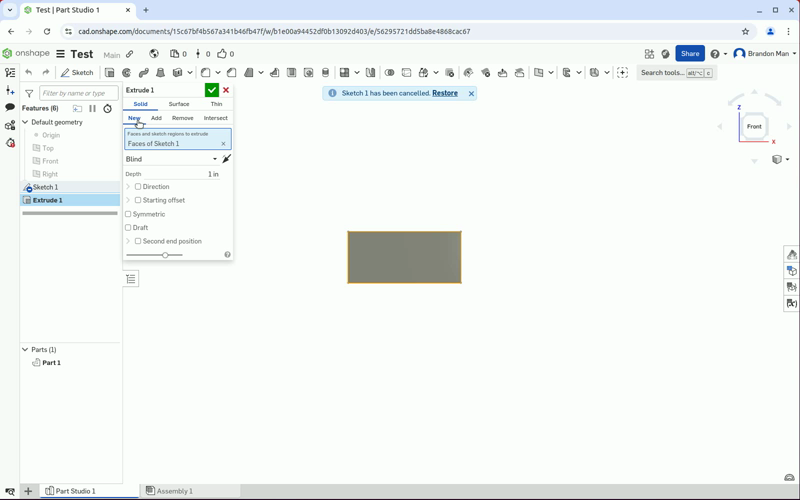
key(tab, 4)
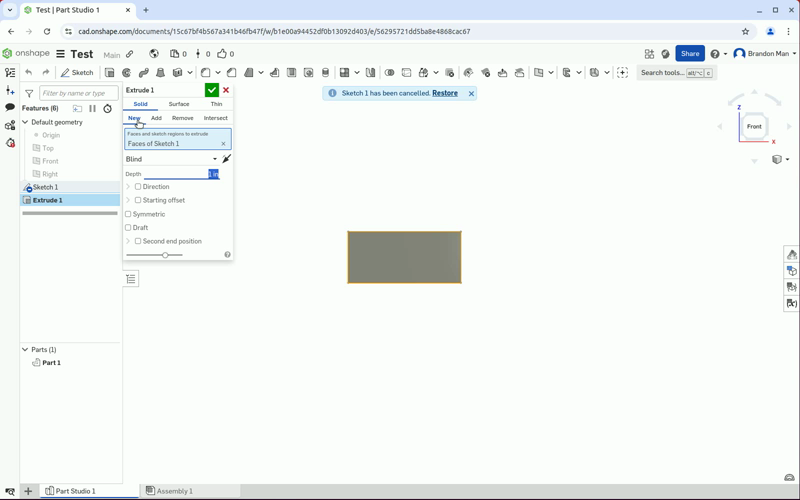
text(18.535)
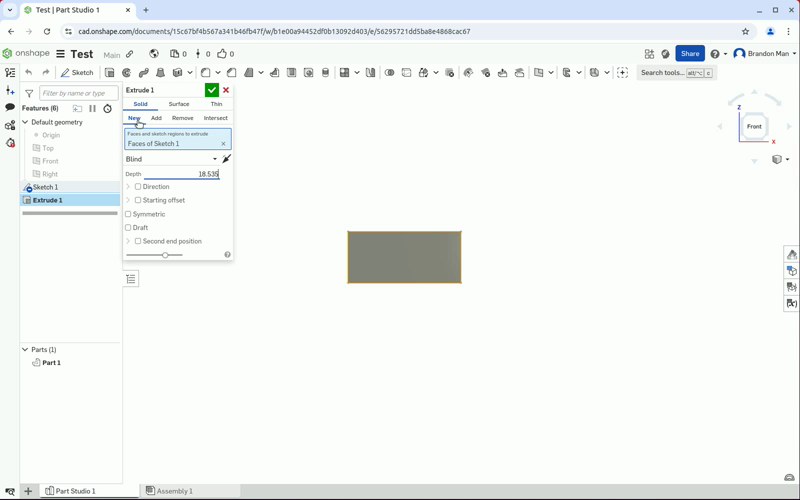
key(enter)
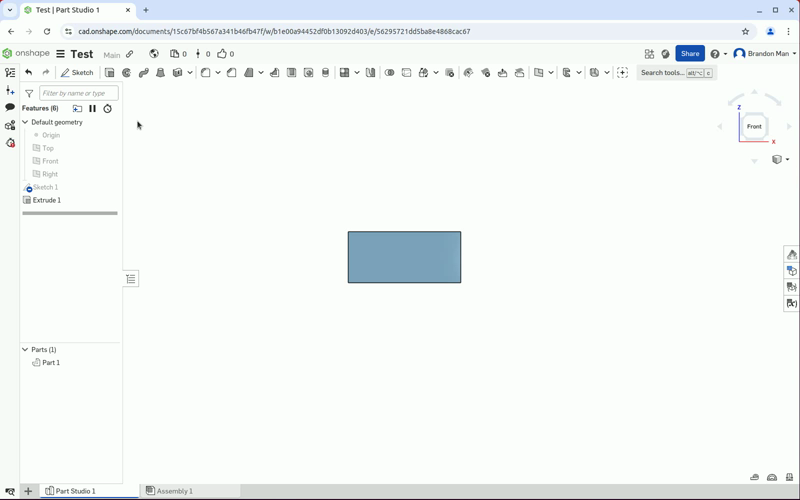
key(shift+h)
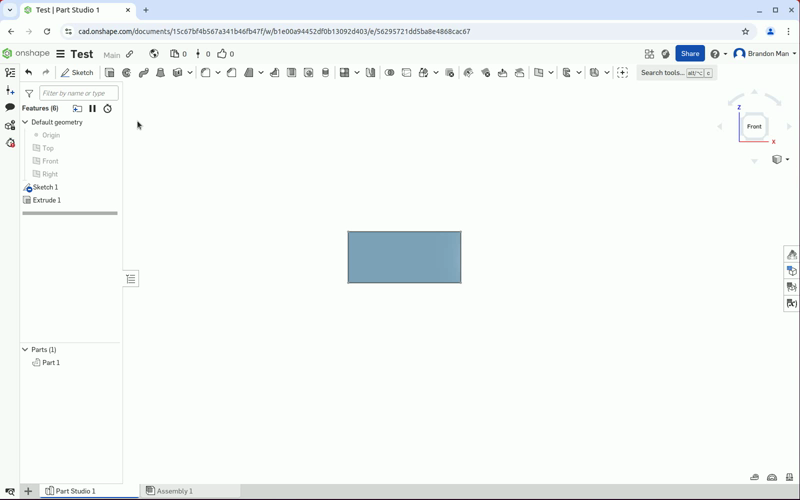
key(shift+h)
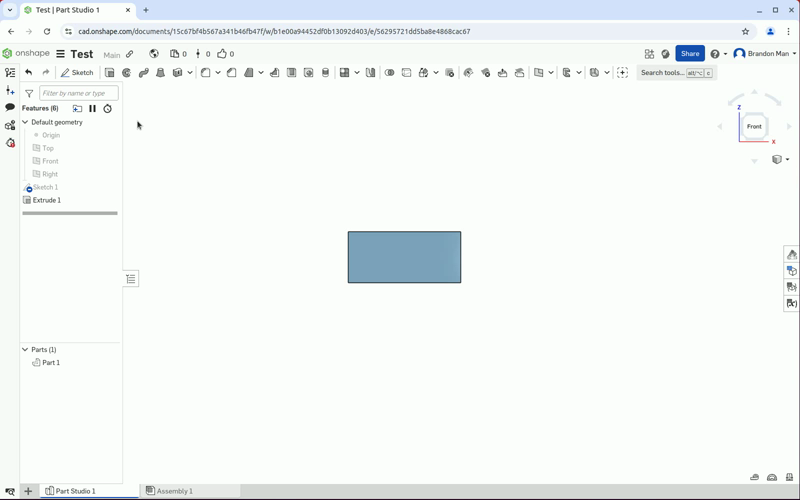
mouse_move(73, 189)
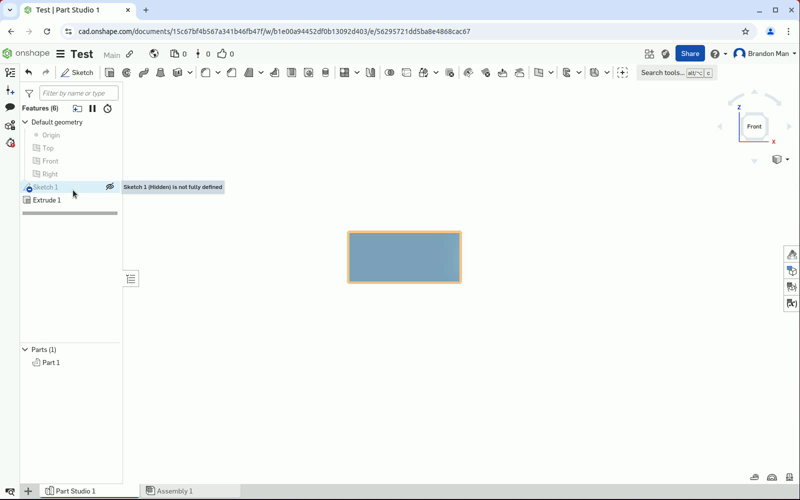
click(73, 189)
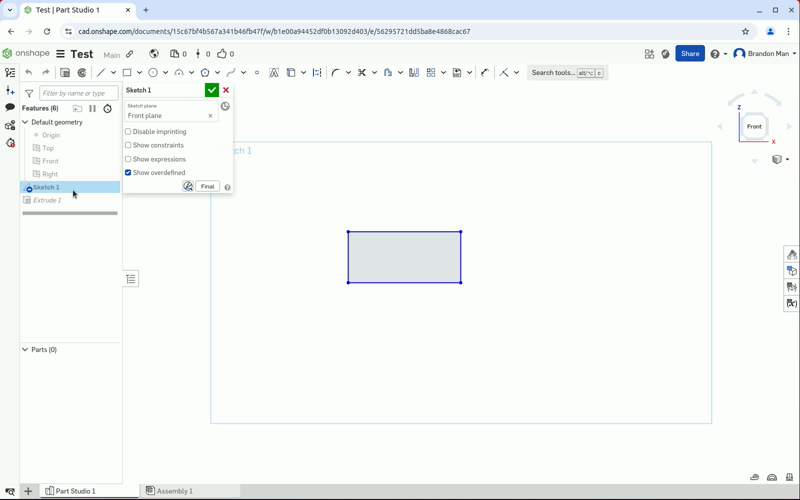
mouse_move(229, 92)
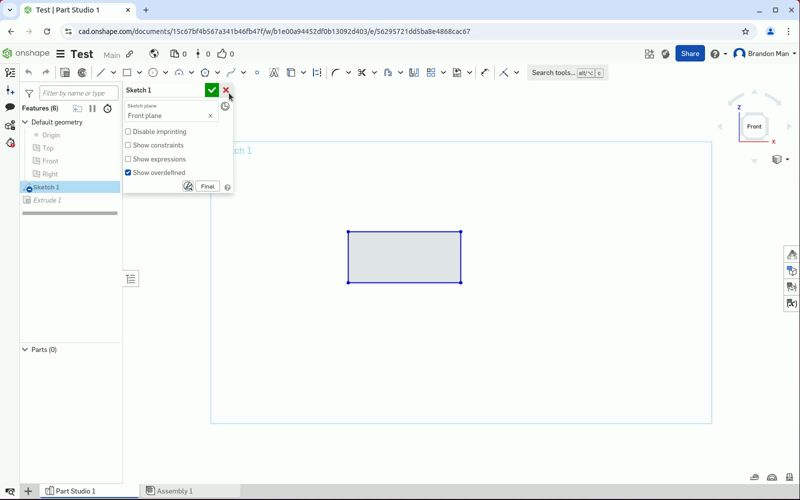
click(229, 92)
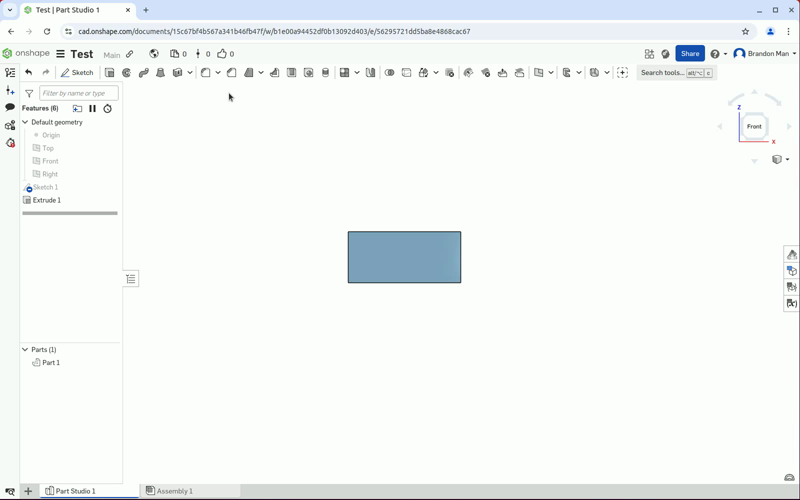
mouse_move(73, 352)
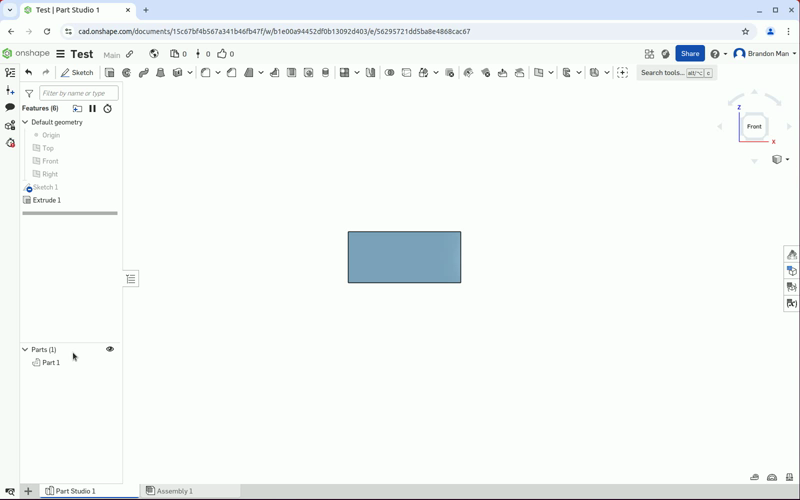
key(y)
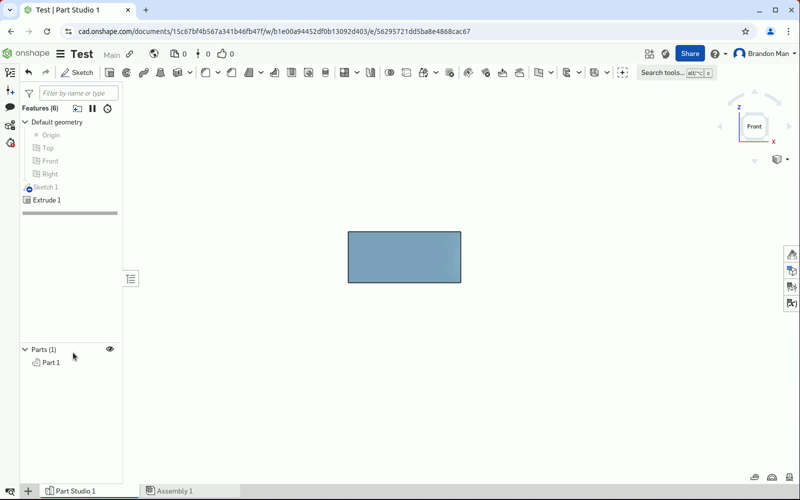
key(shift+p)
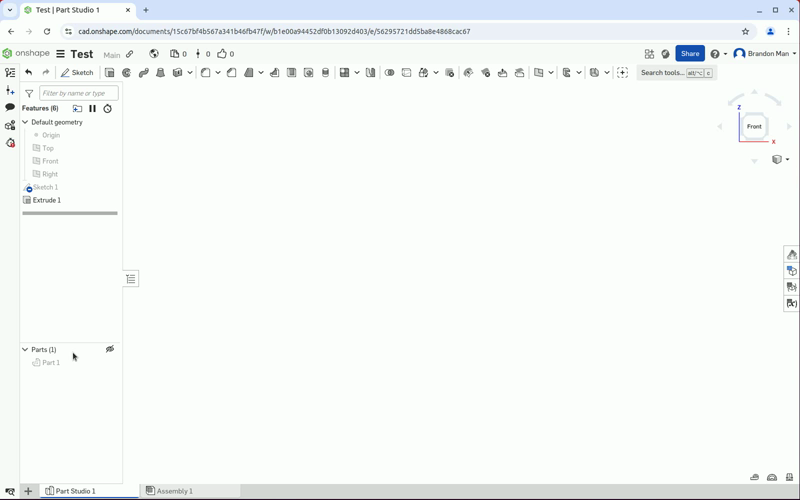
key(space)
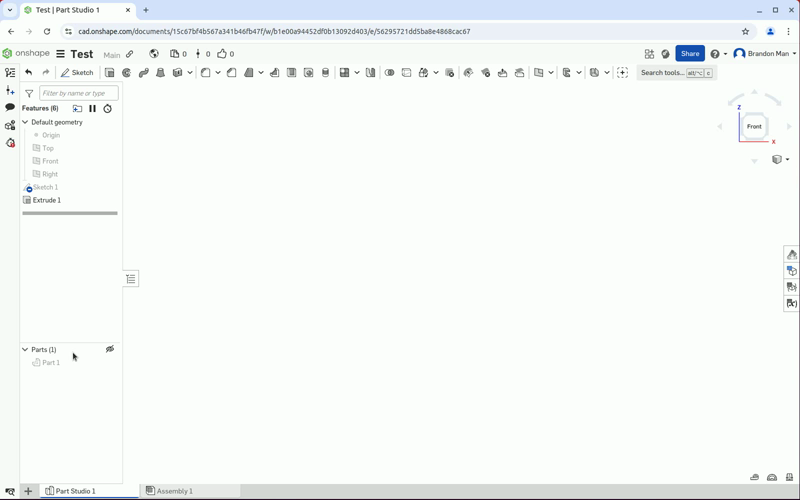
key_down(shift)
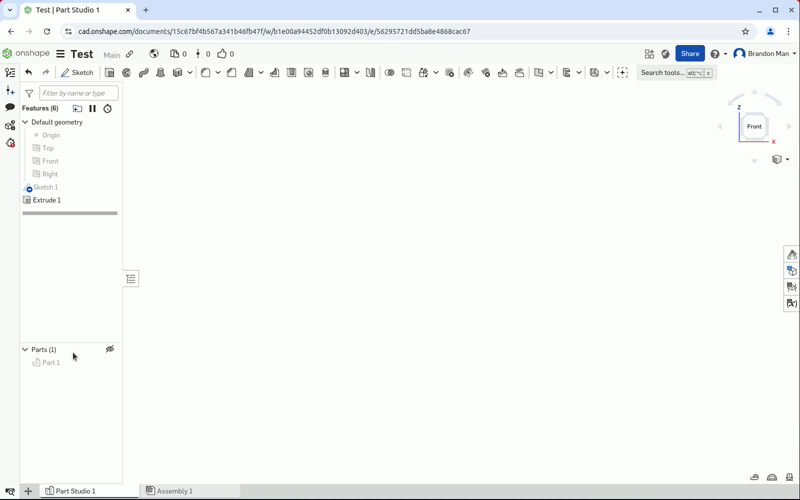
key(down)
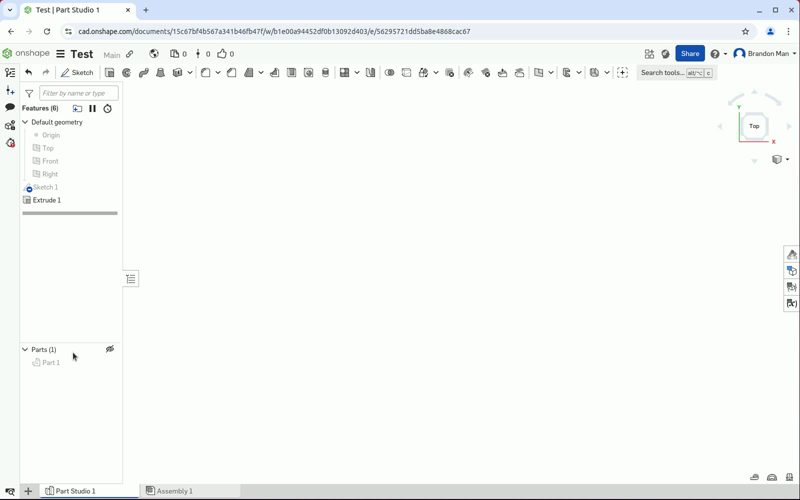
key_up(shift)
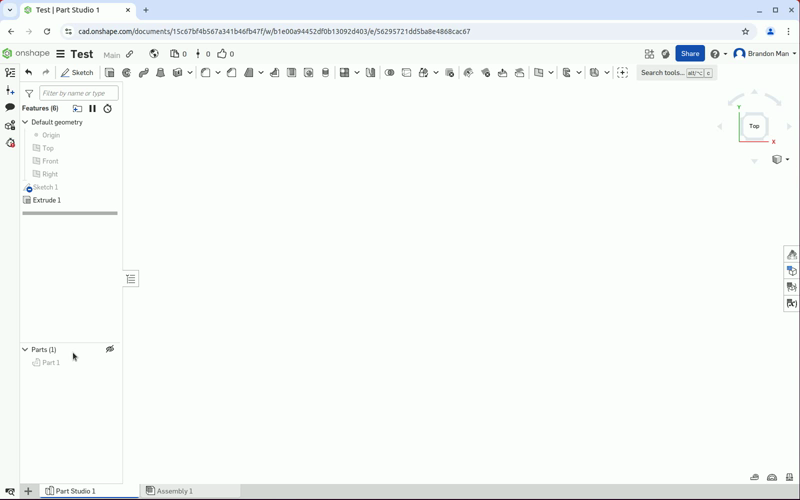
mouse_move(73, 352)
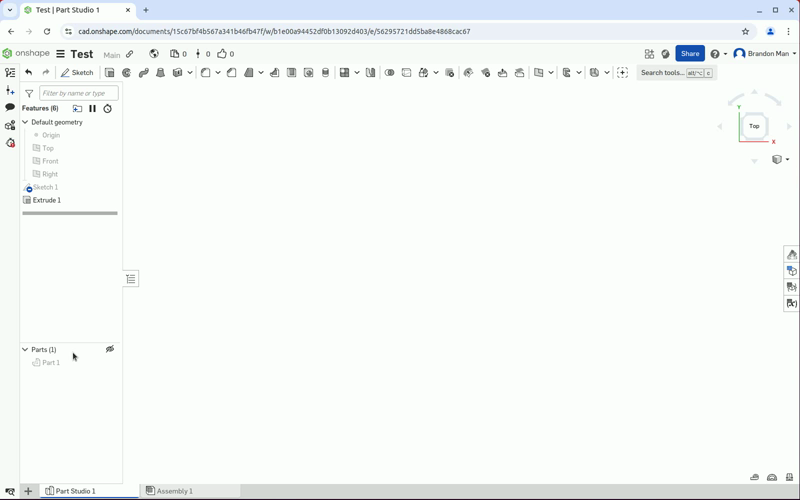
key(shift+y)
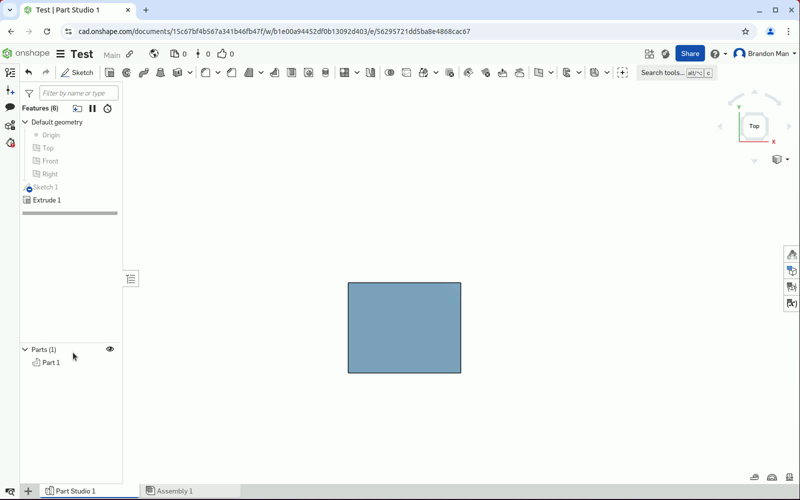
mouse_move(541, 75)
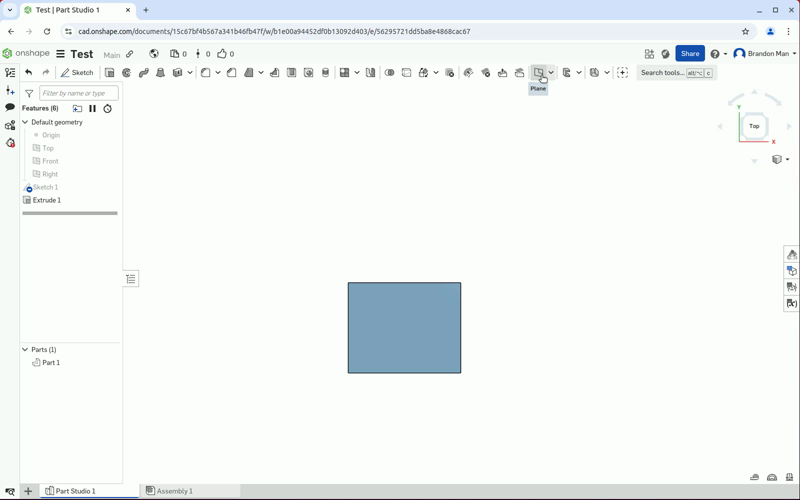
click(541, 75)
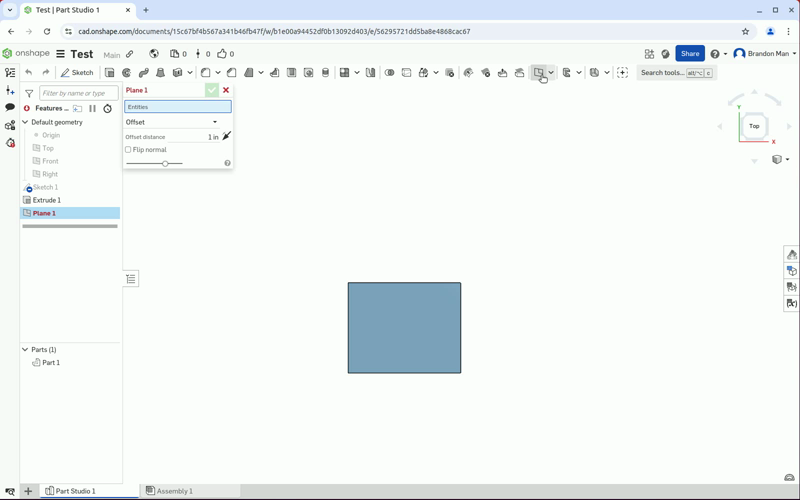
mouse_move(73, 150)
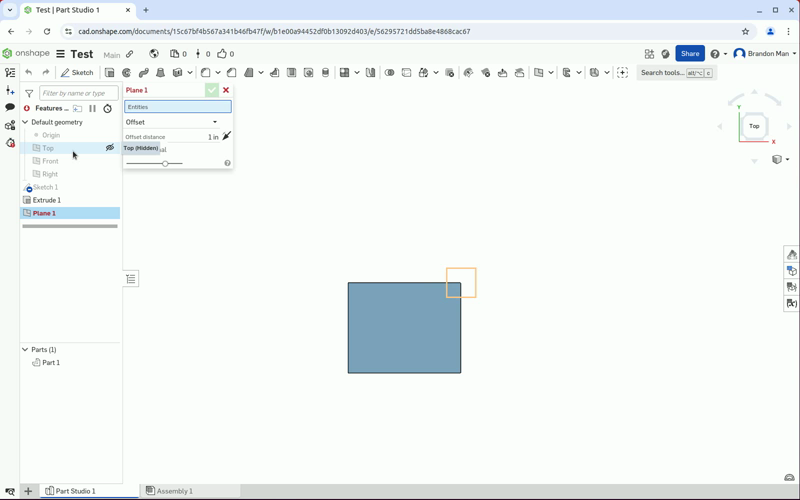
click(73, 150)
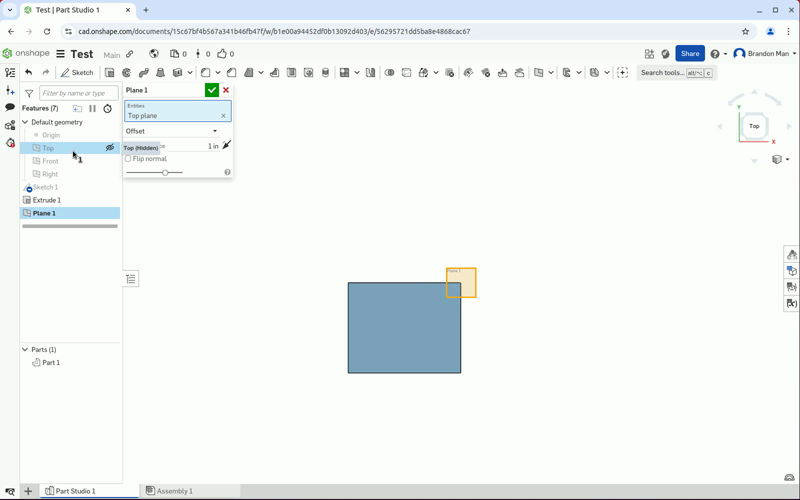
key(tab, 2)
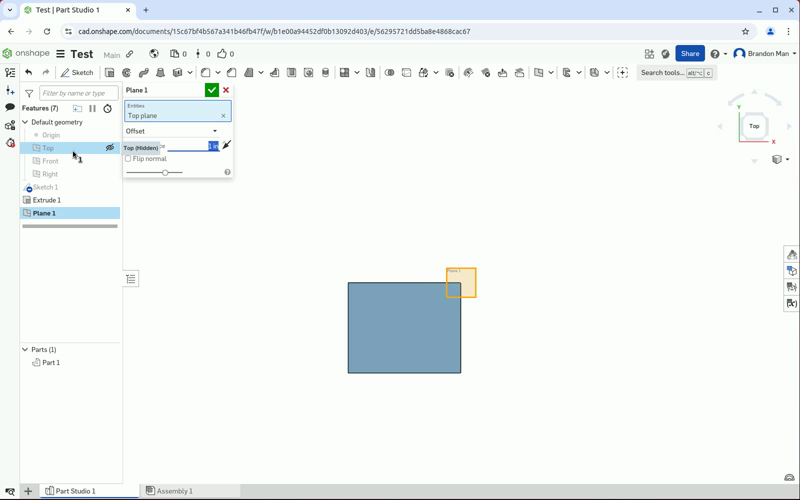
text(10.352)
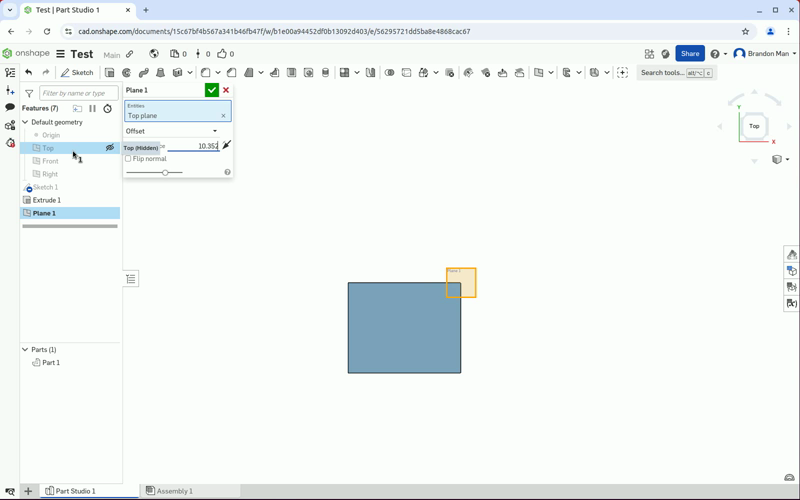
key(enter, 2)
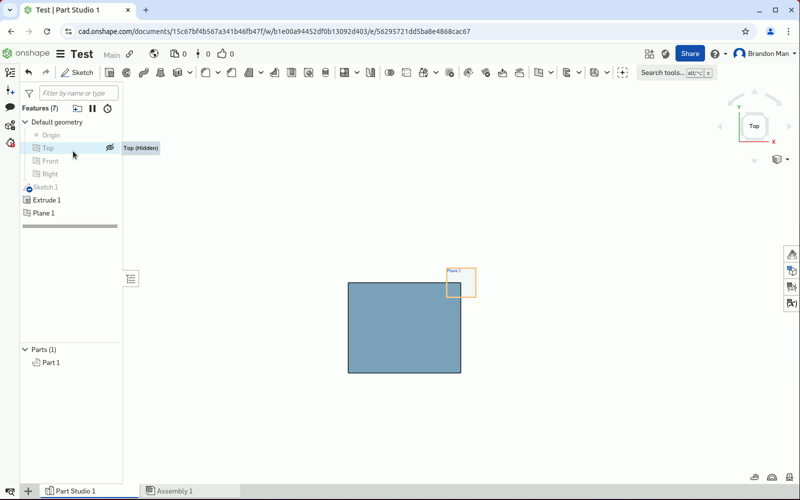
key(shift+s)
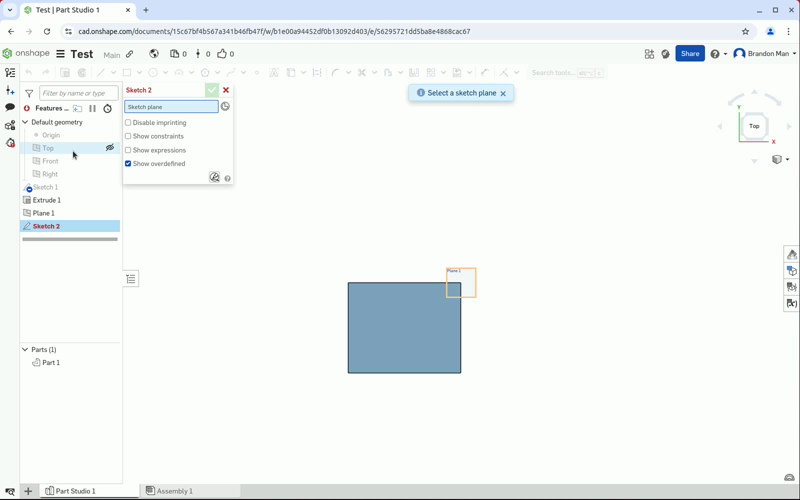
mouse_move(73, 215)
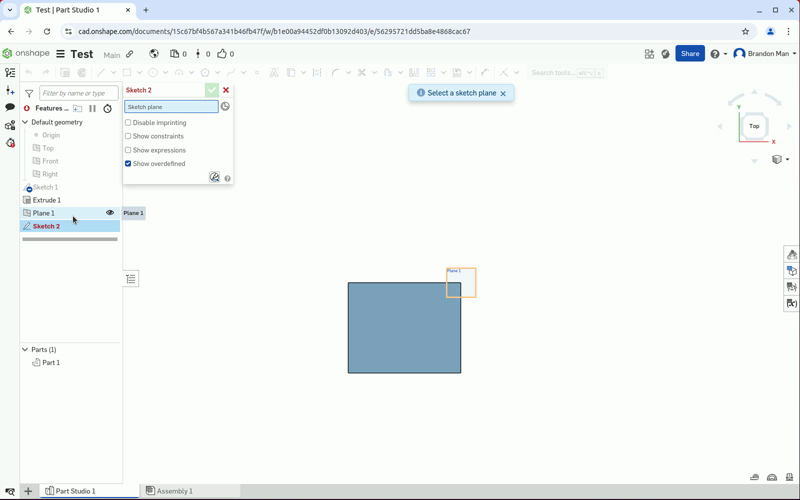
click(73, 215)
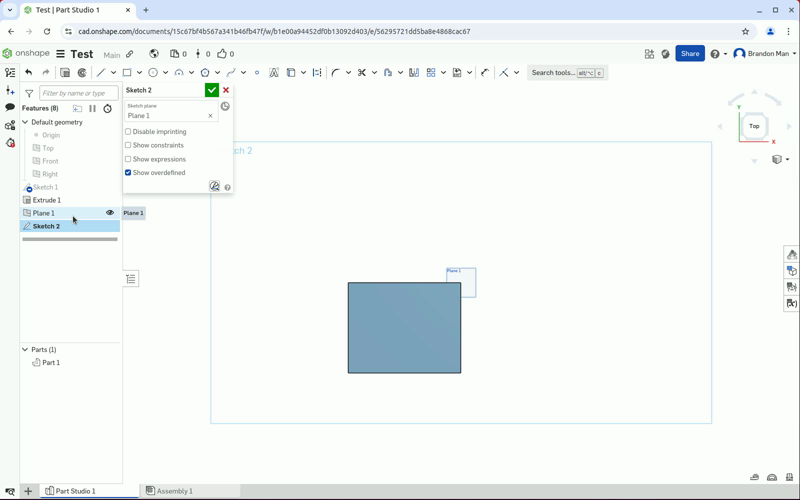
mouse_move(73, 352)
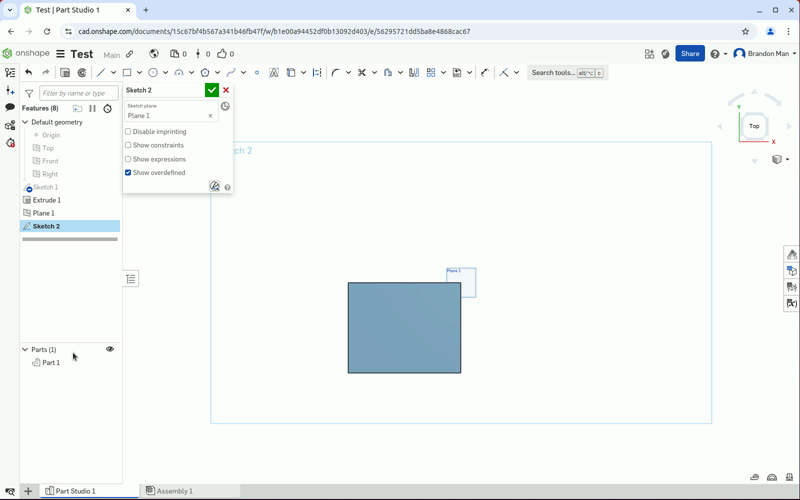
key(y)
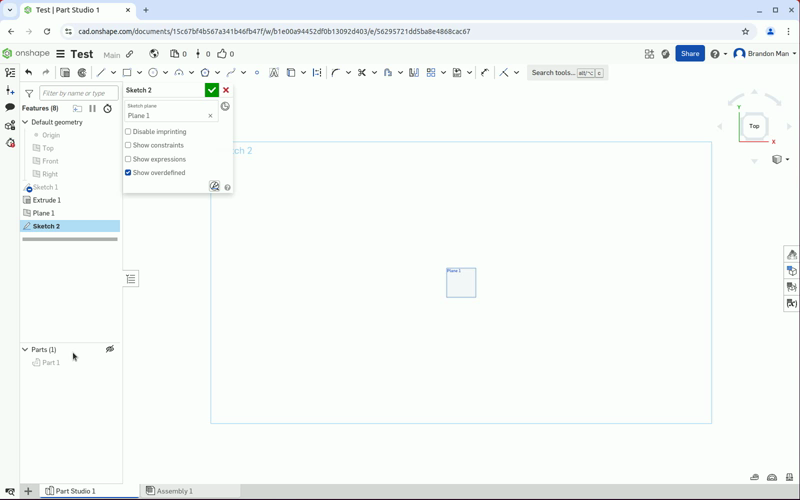
key(c)
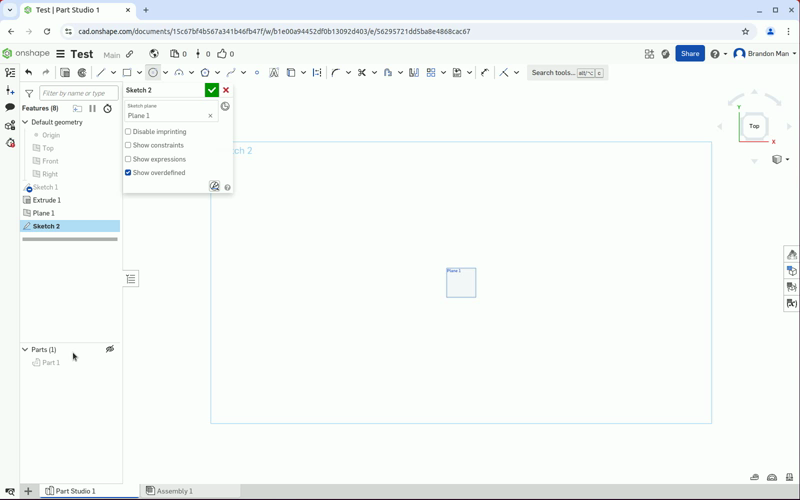
key_down(shift)
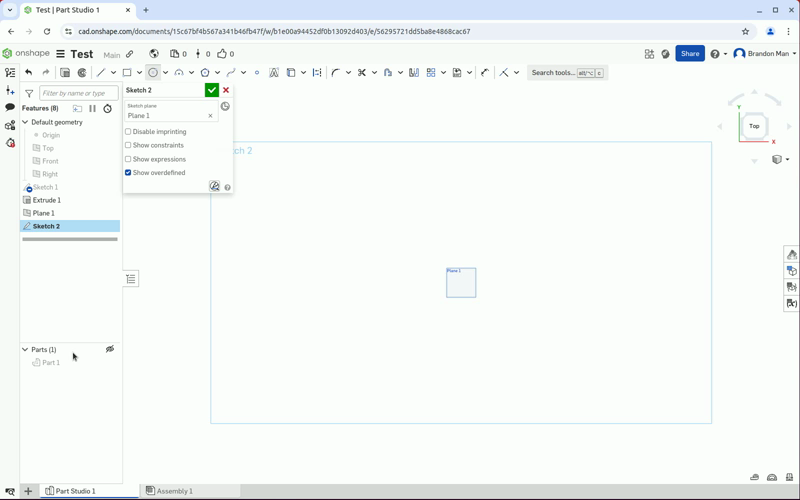
mouse_move(415, 299)
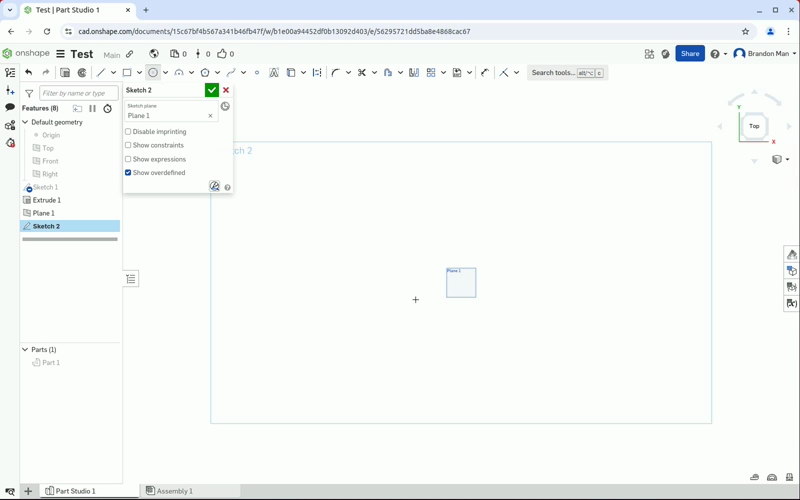
click(415, 299)
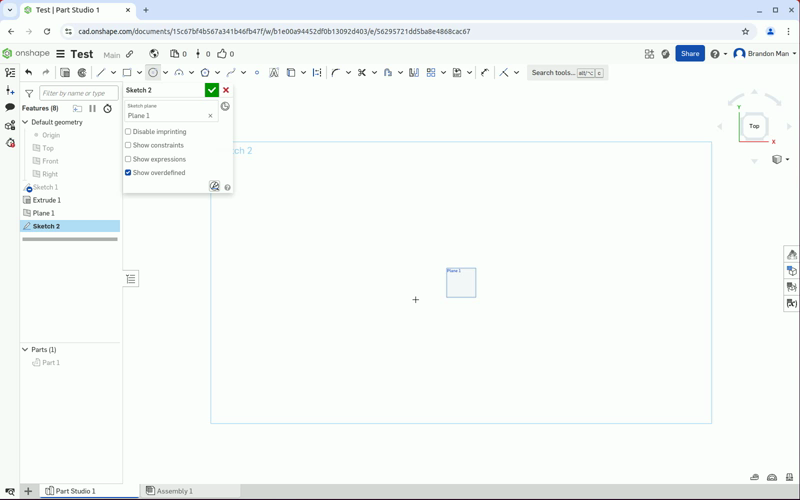
key_up(shift)
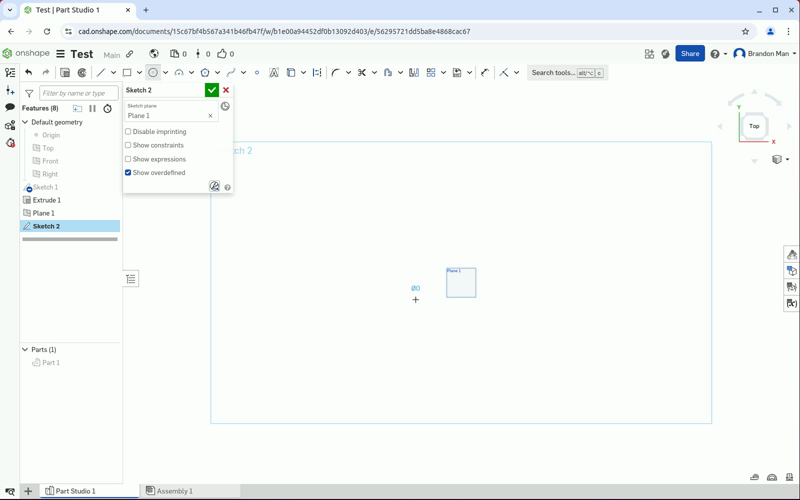
mouse_move(424, 299)
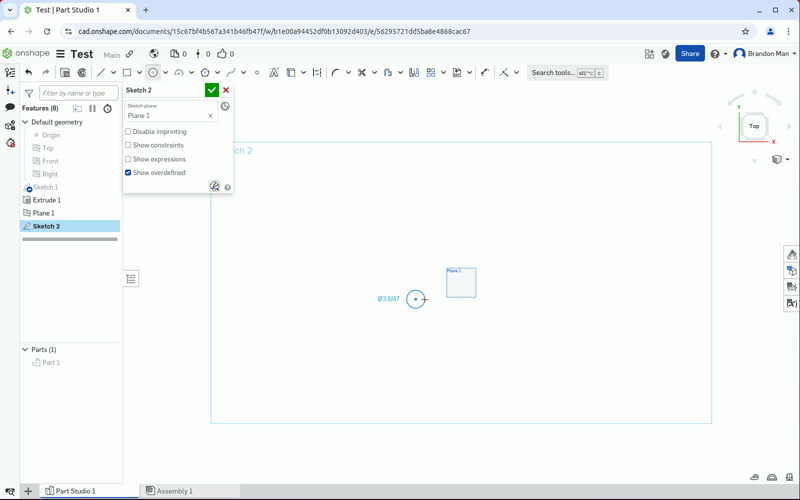
click(424, 299)
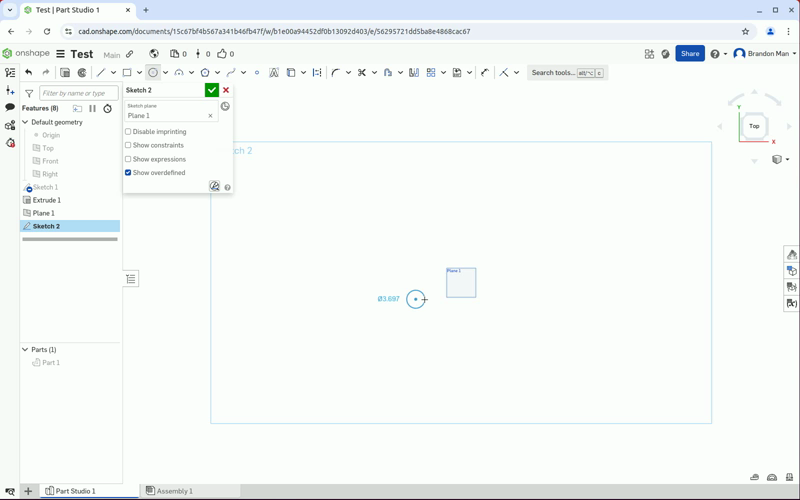
key(esc)
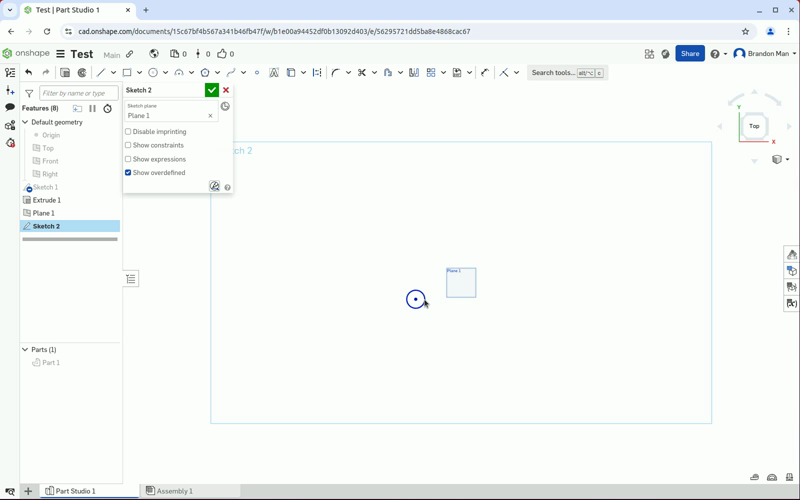
mouse_move(412, 301)
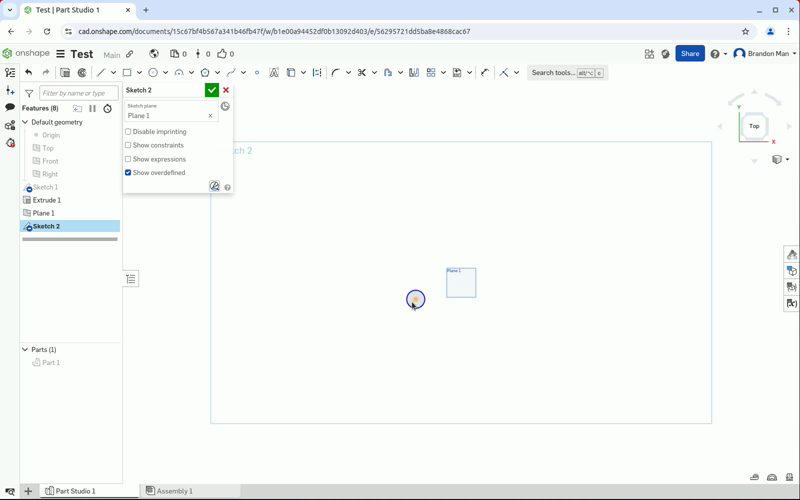
scroll(6)
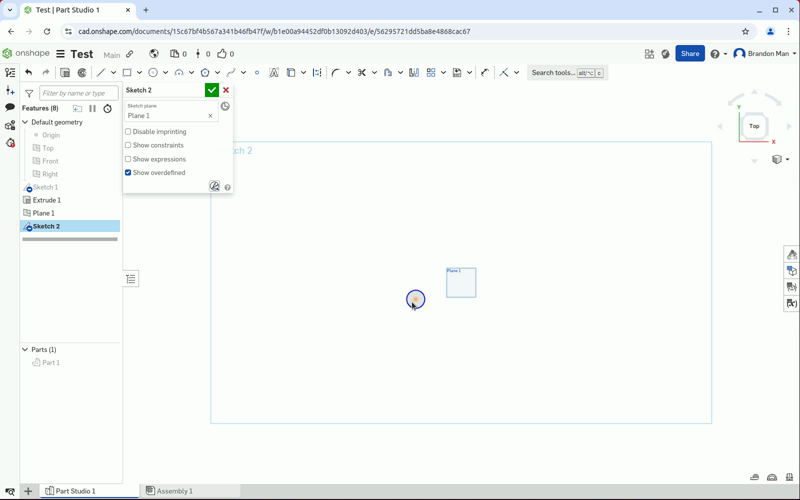
scroll(6)
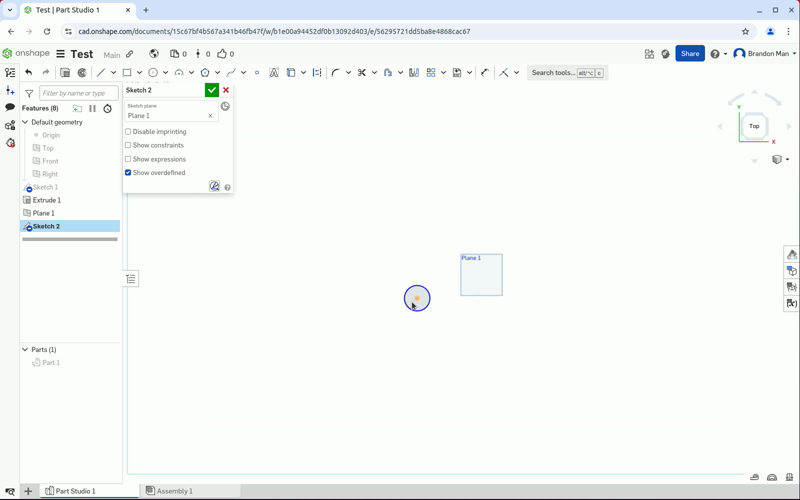
scroll(6)
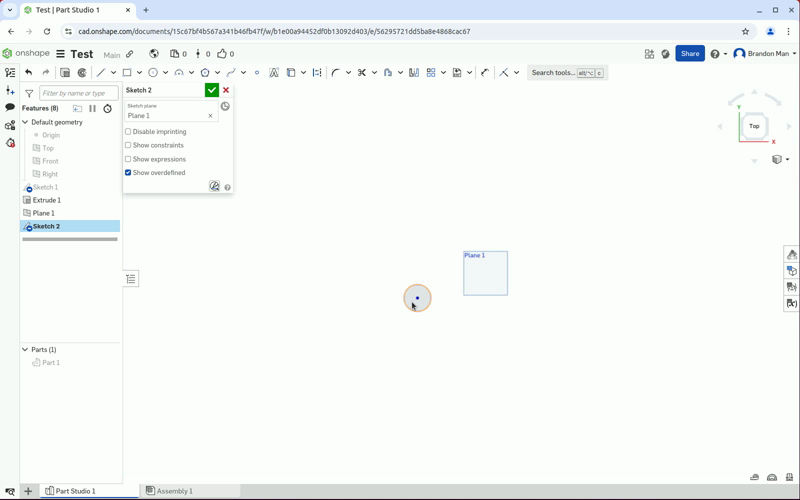
scroll(6)
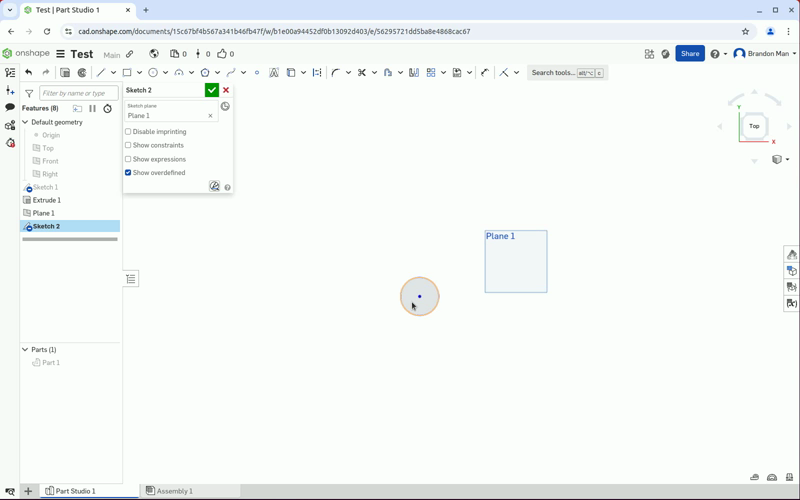
scroll(6)
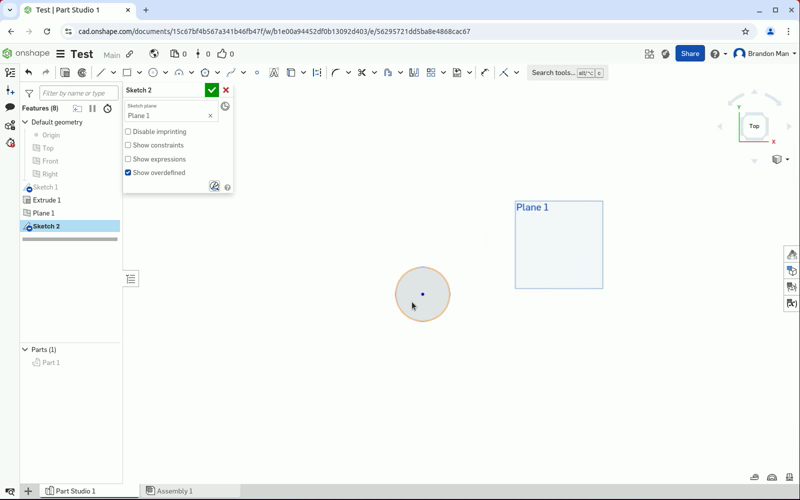
scroll(6)
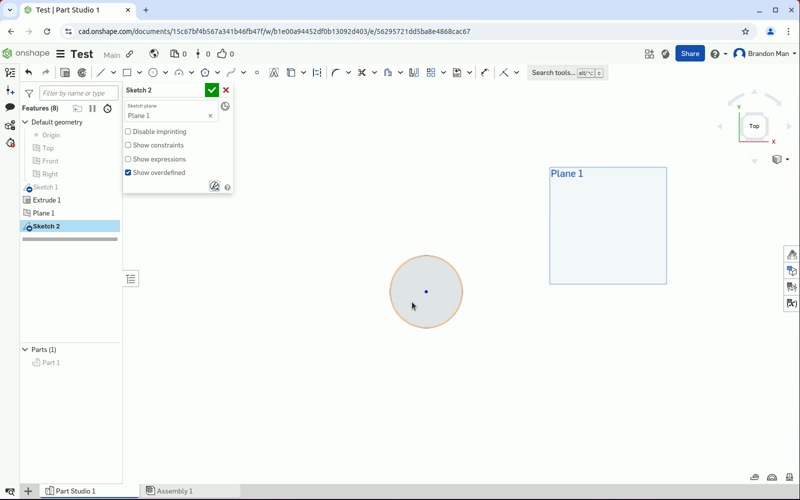
scroll(6)
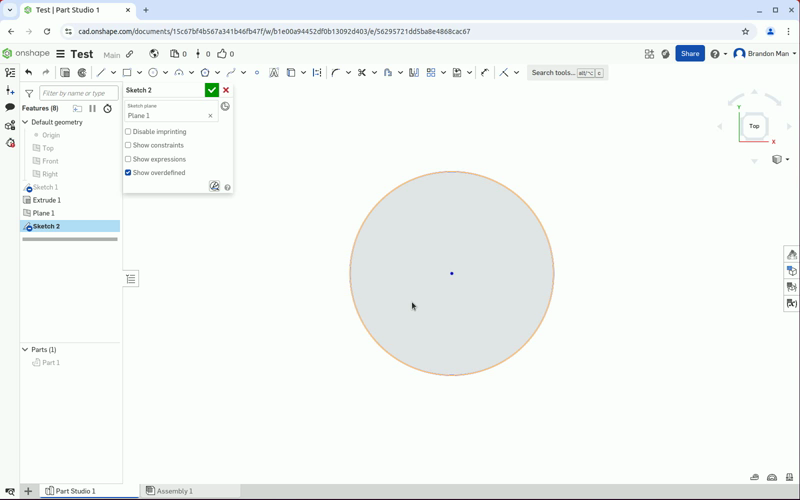
click(412, 301)
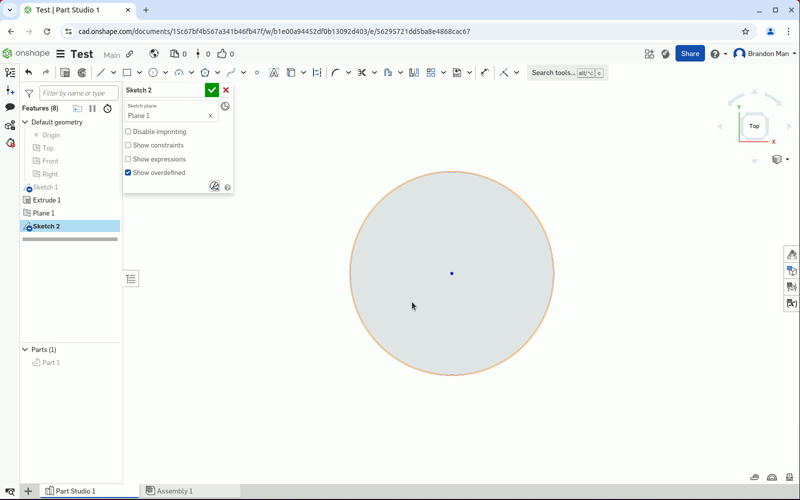
scroll(-6)
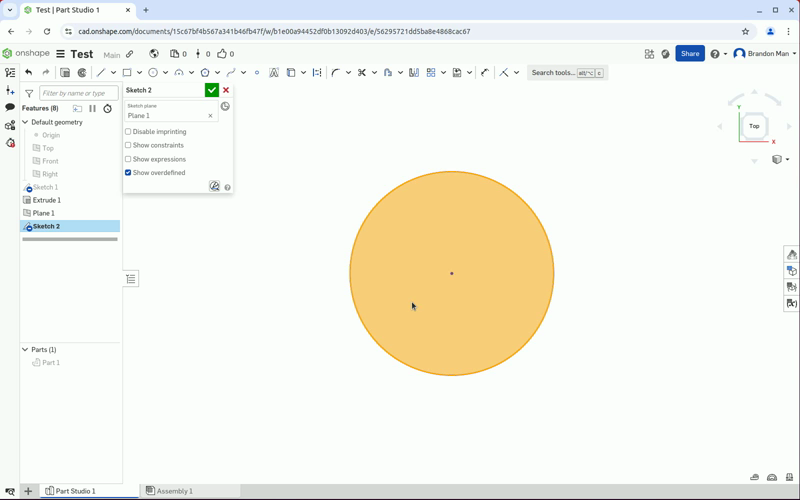
scroll(-6)
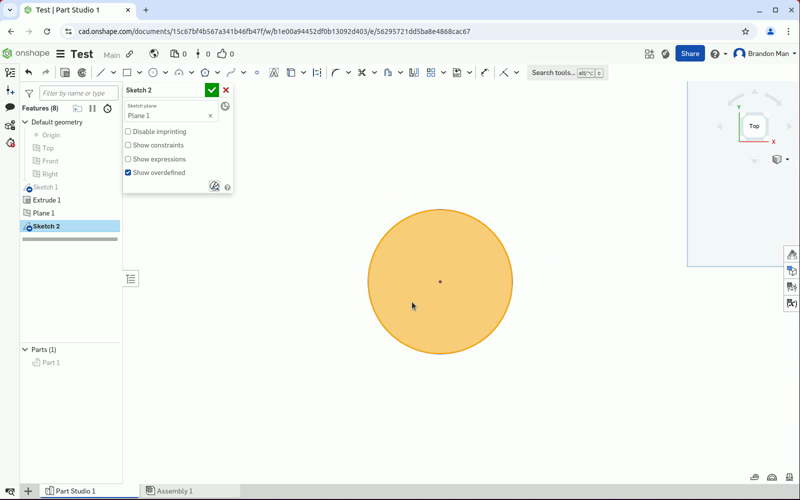
scroll(-6)
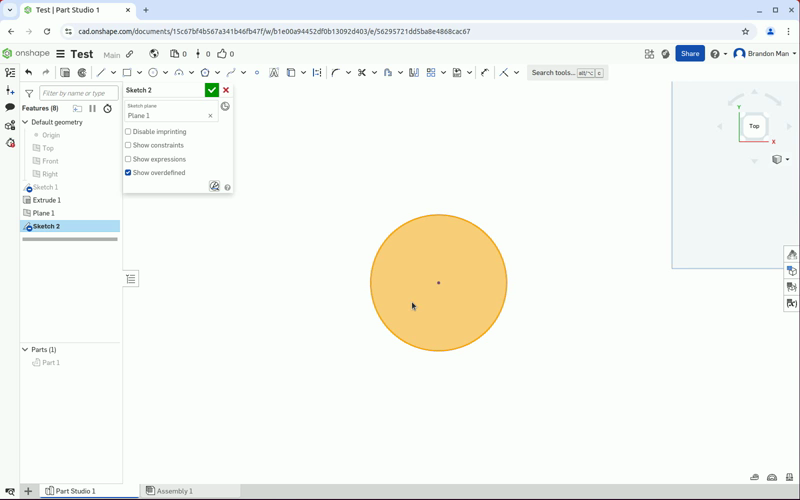
scroll(-6)
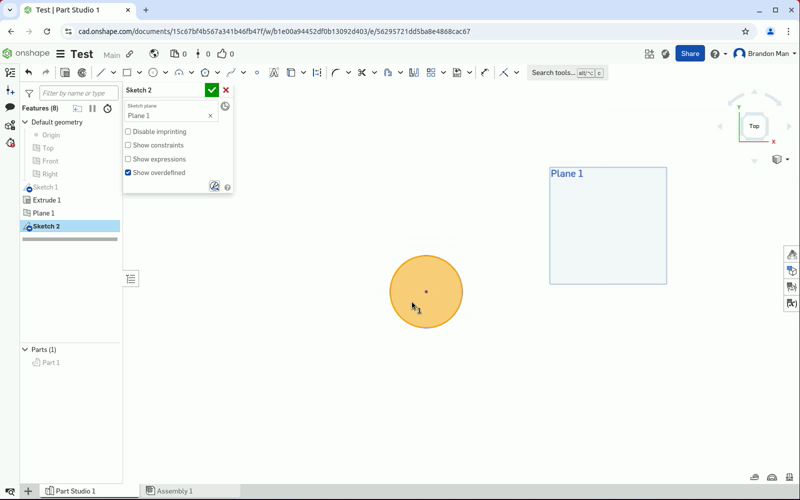
scroll(-6)
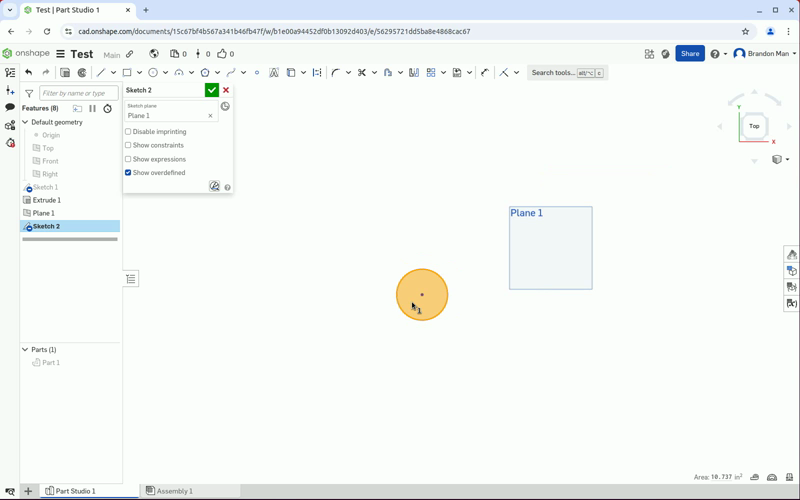
scroll(-6)
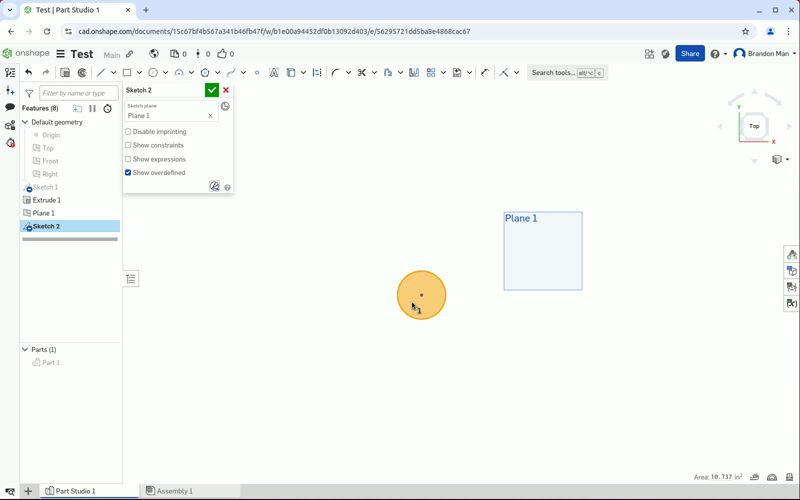
scroll(-6)
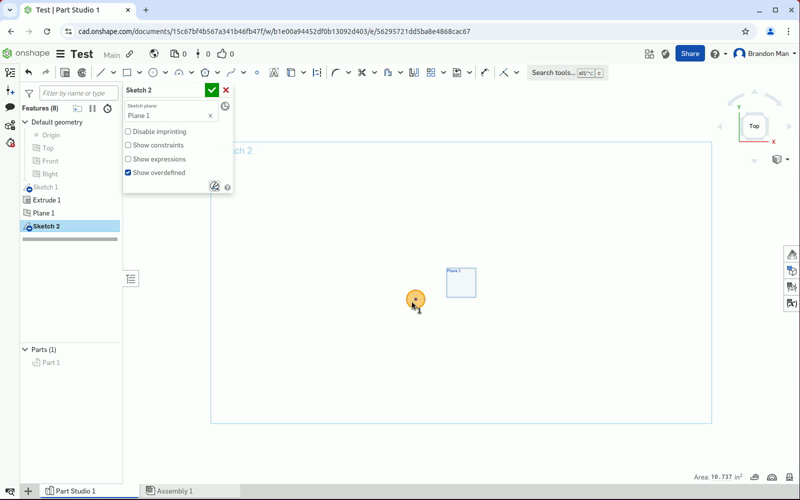
mouse_move(73, 352)
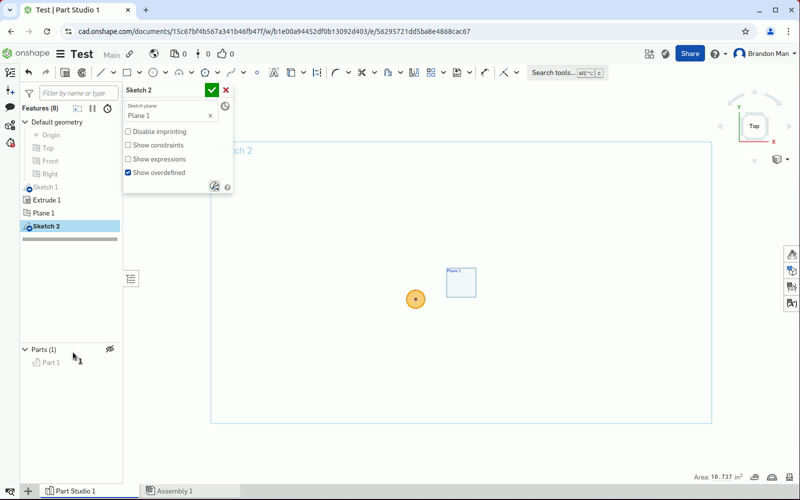
key(shift+y)
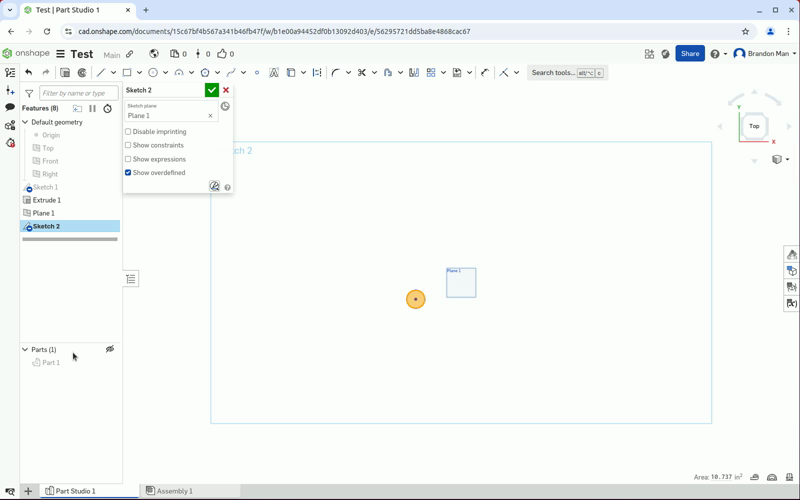
key(shift+e)
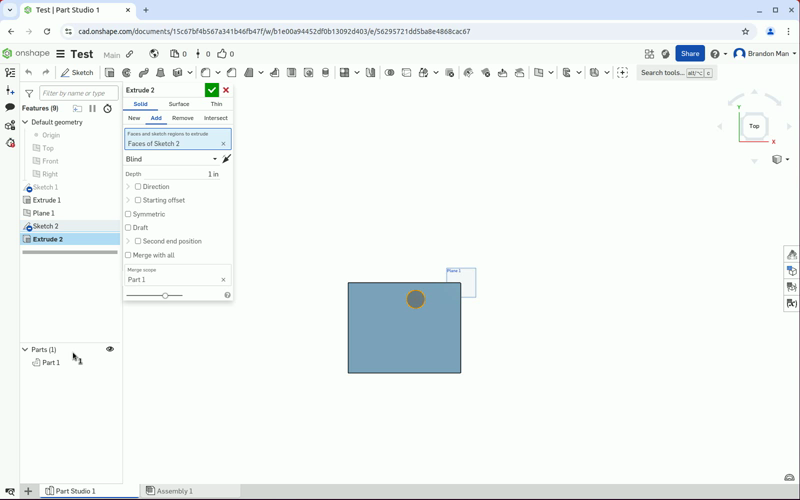
mouse_move(143, 106)
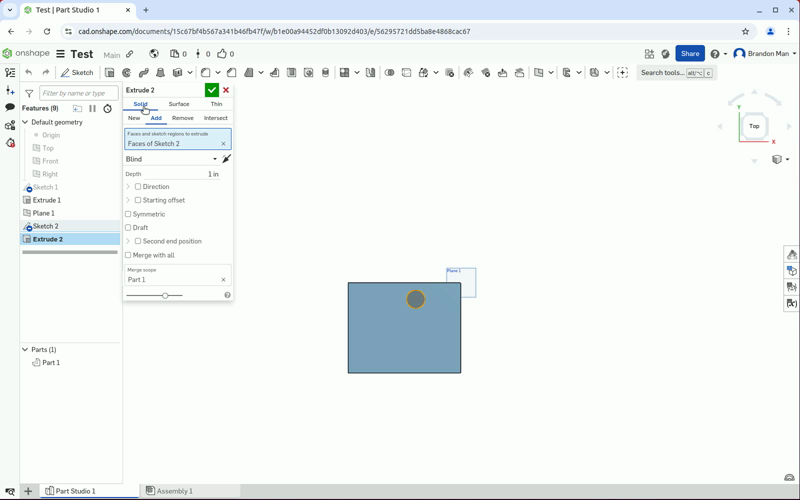
click(143, 106)
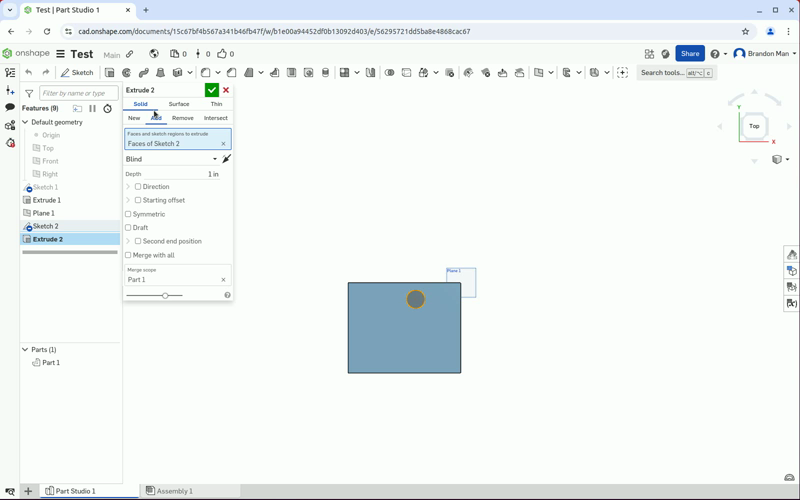
mouse_move(186, 120)
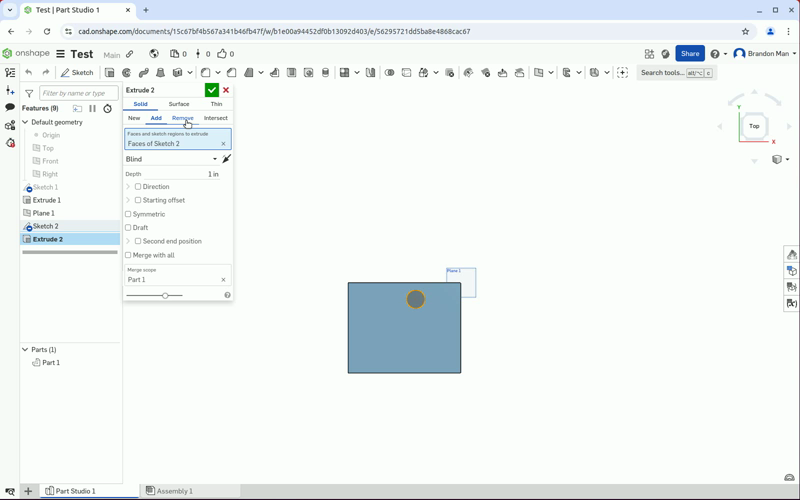
click(186, 120)
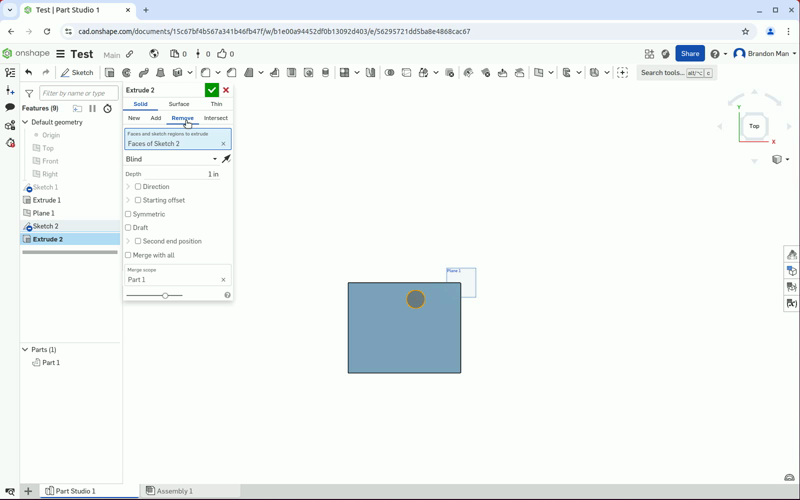
key(tab, 4)
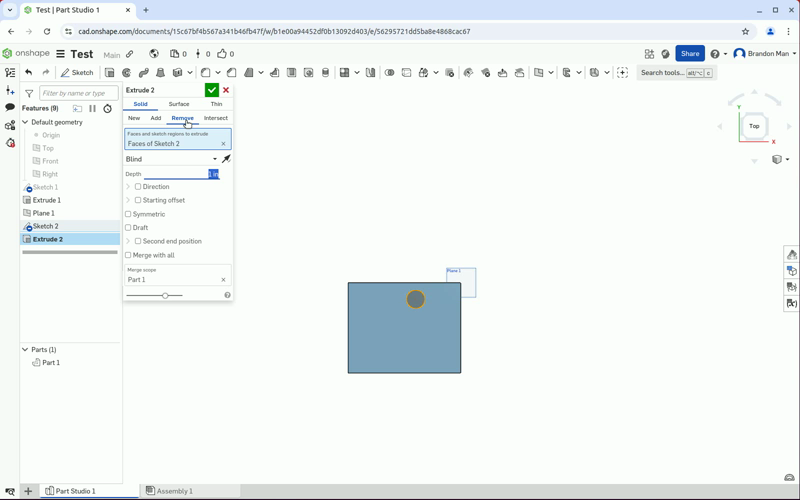
text(6.981)
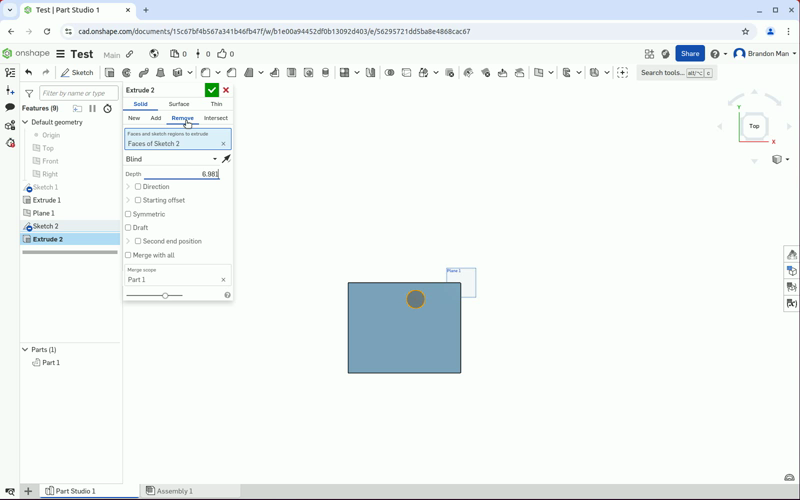
key(tab, 6)
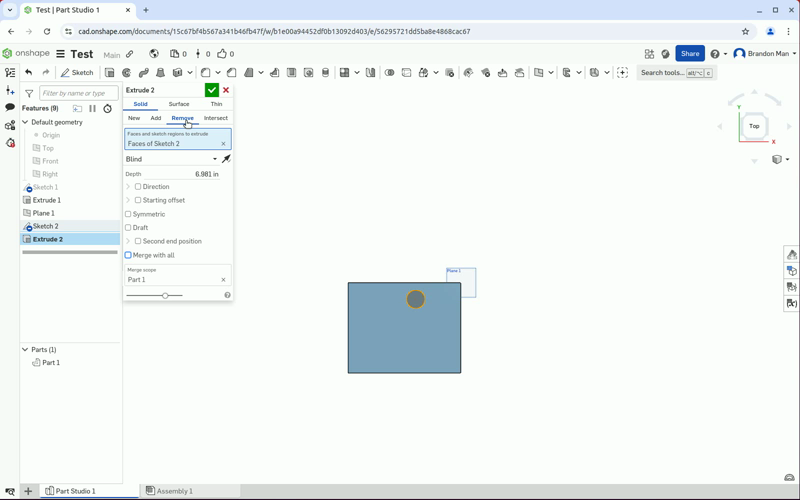
key(space)
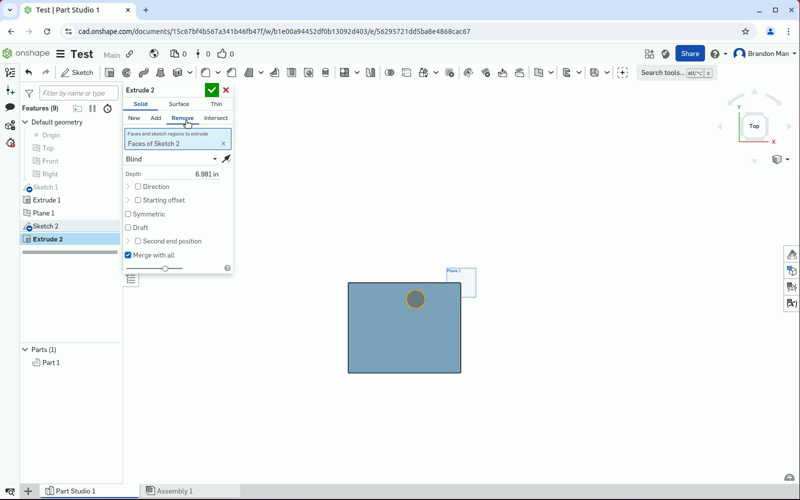
key(enter)
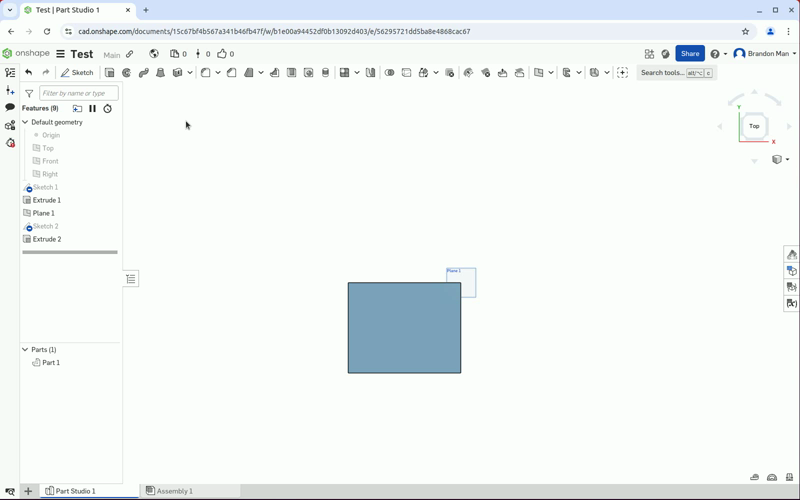
key(shift+h)
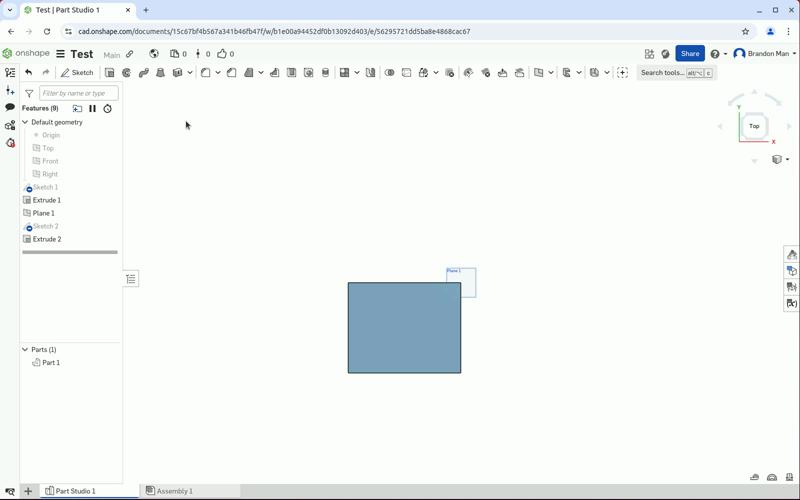
key(shift+h)
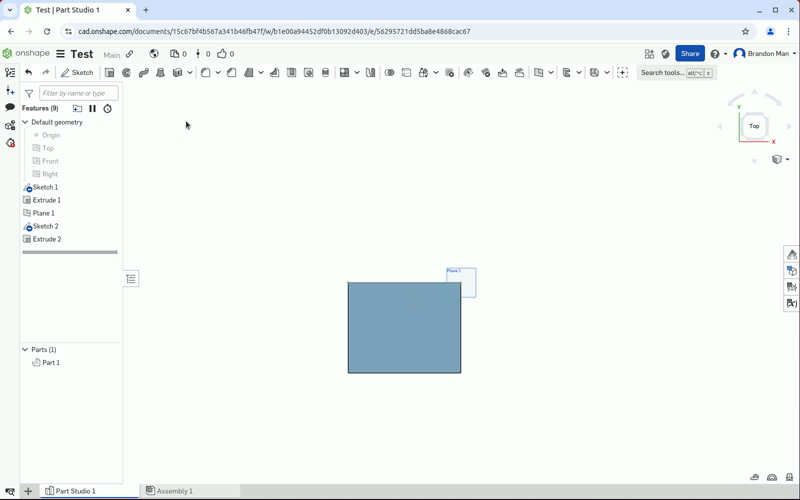
key(shift+7)
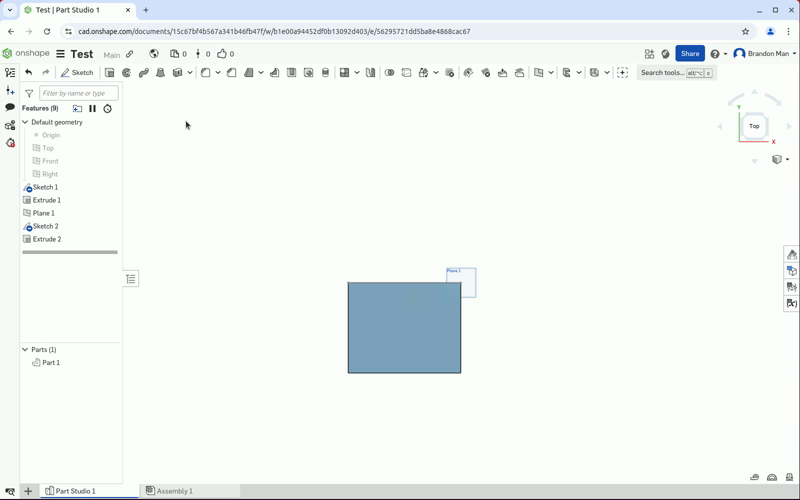
key(up, 3)
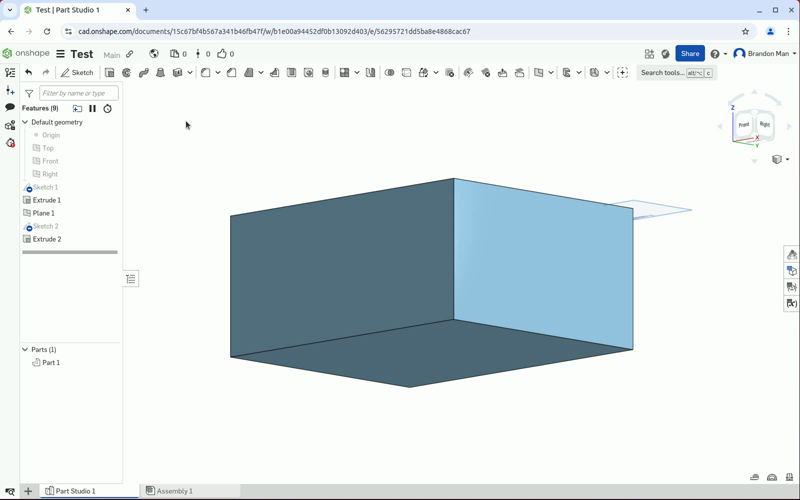
key(left, 3)
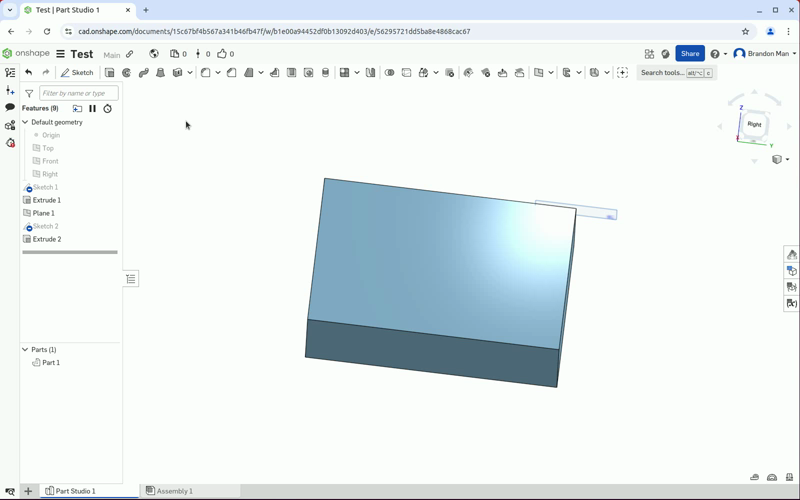
key(right, 3)
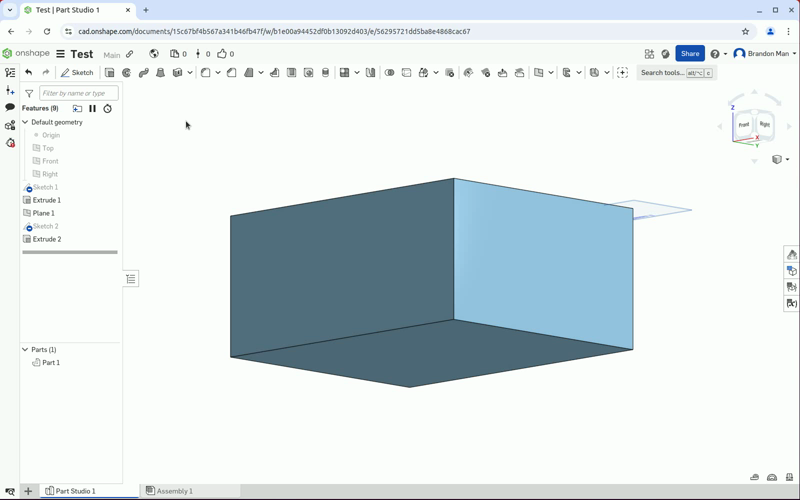
key(down, 3)
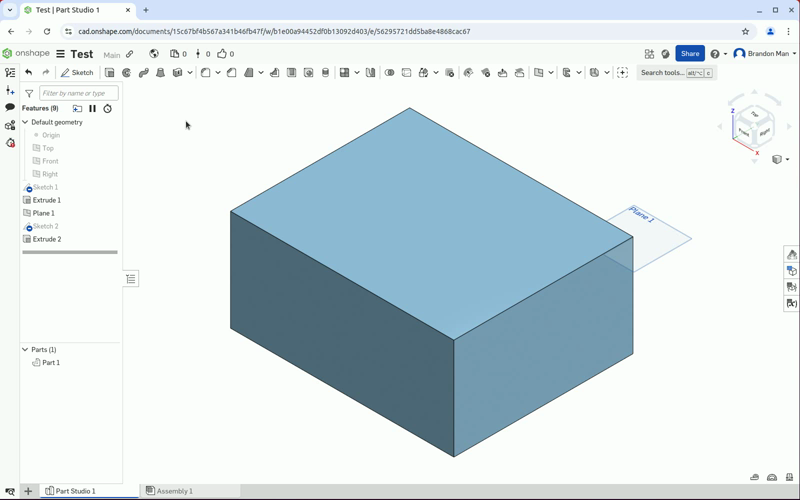
mouse_move(73, 189)
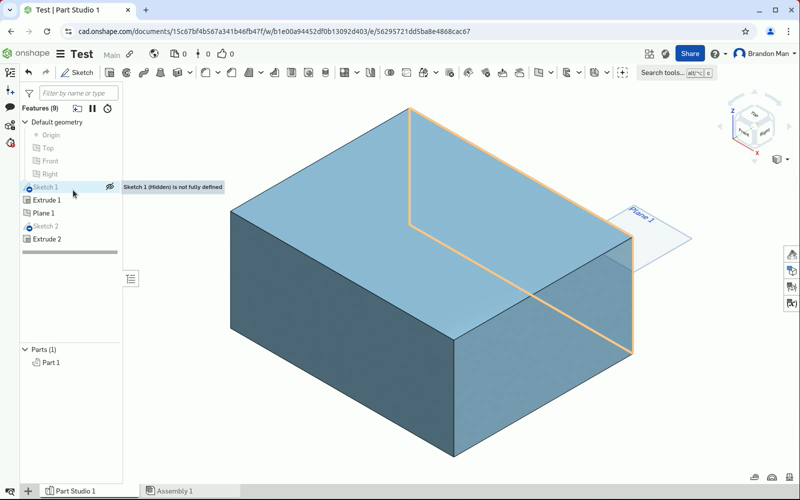
click(73, 189)